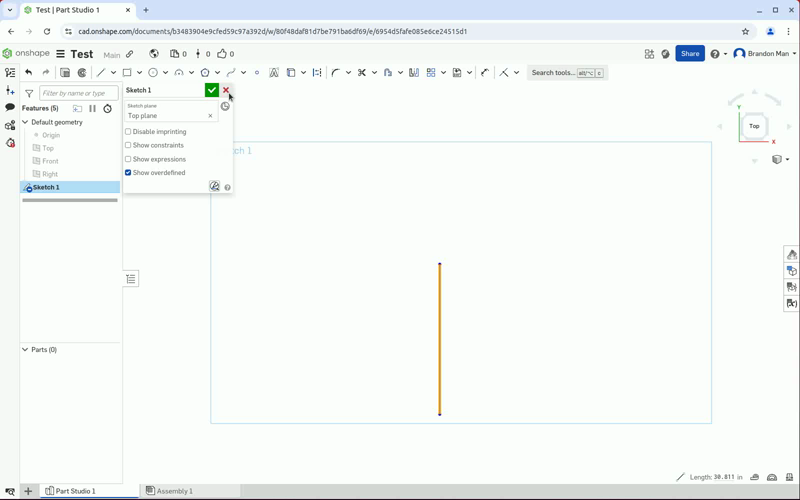
key(shift+h)
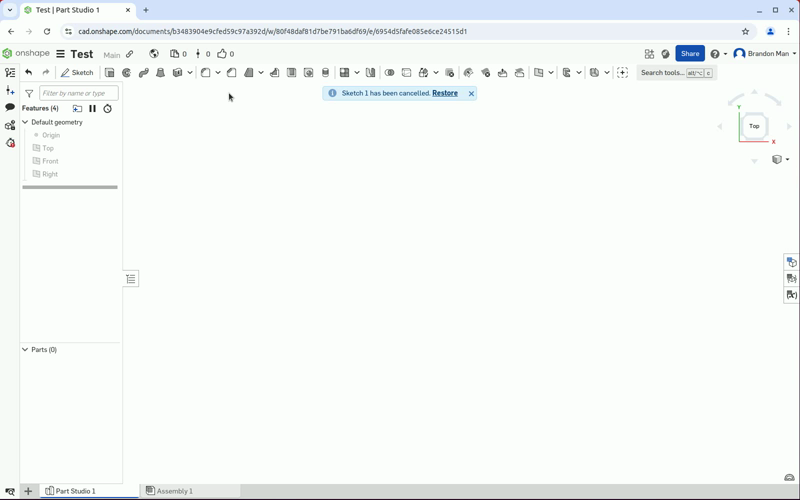
mouse_move(73, 352)
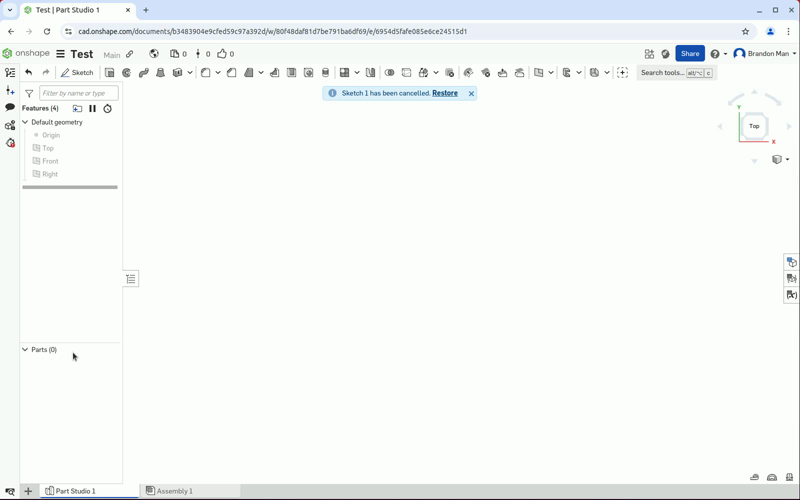
key(y)
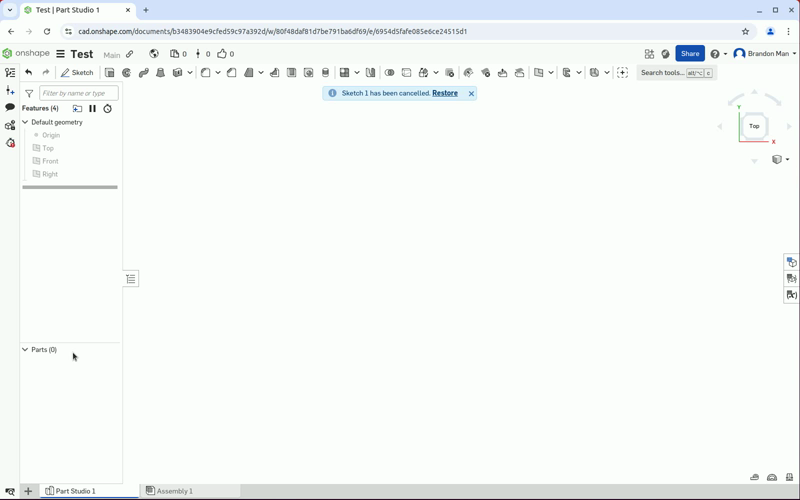
key(shift+p)
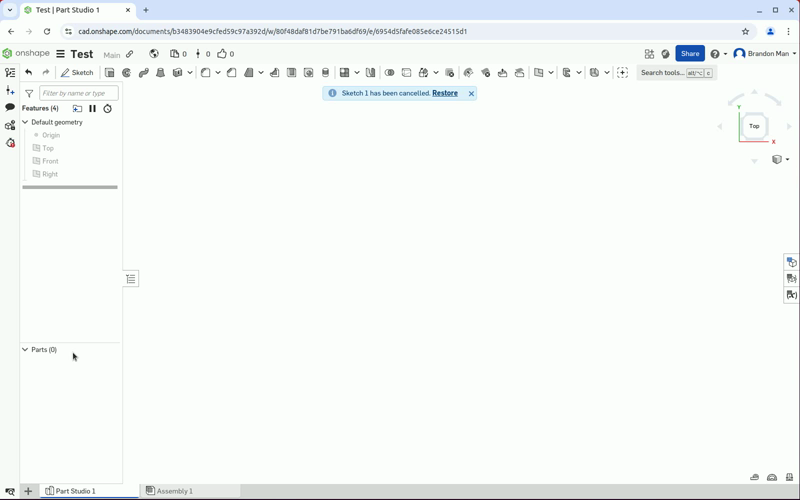
key(space)
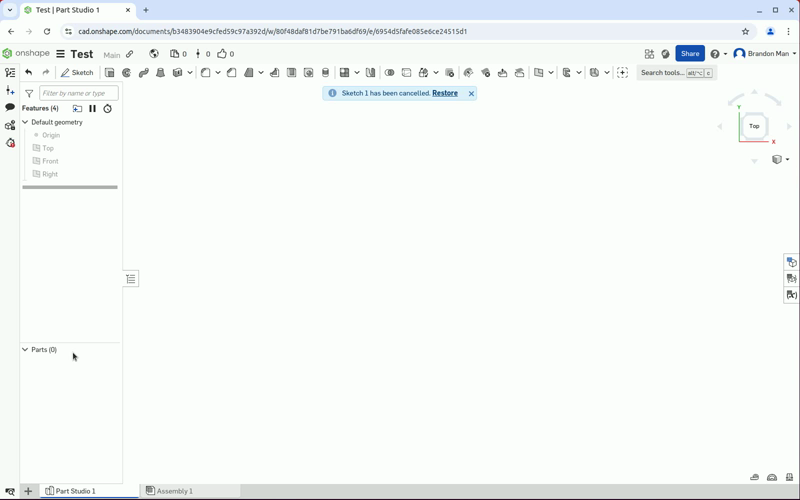
key_down(shift)
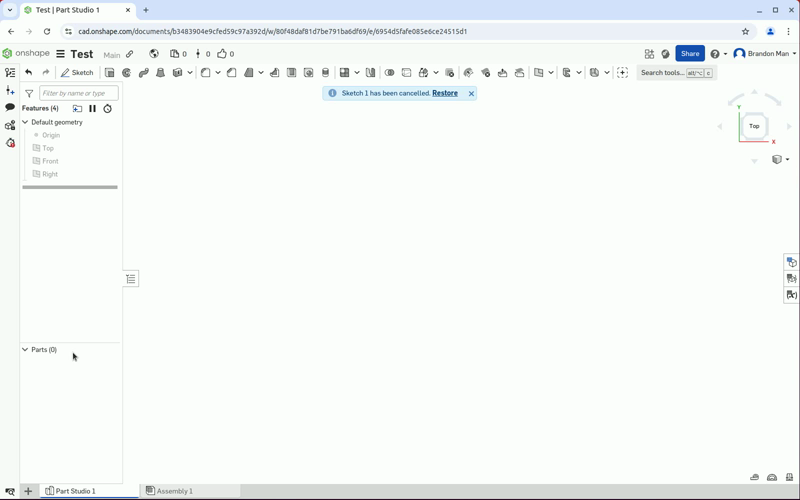
key(up)
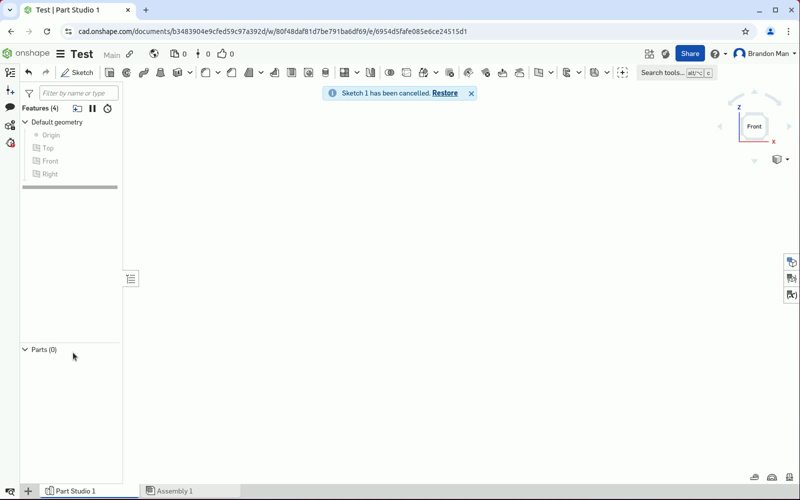
key_up(shift)
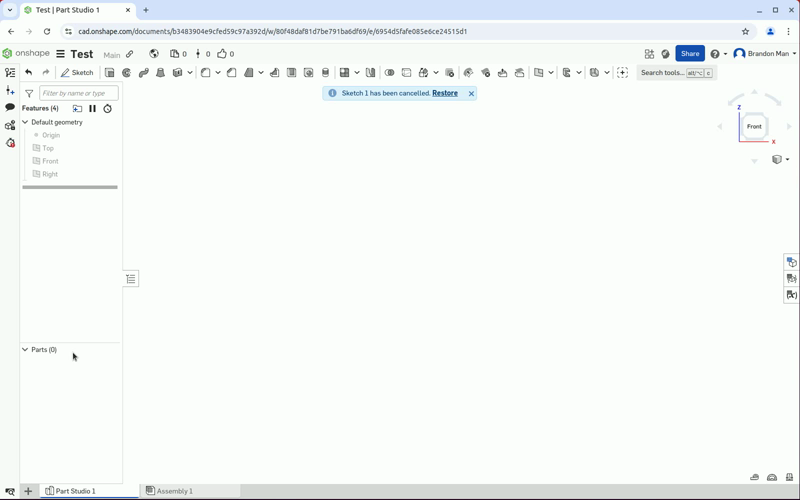
mouse_move(73, 352)
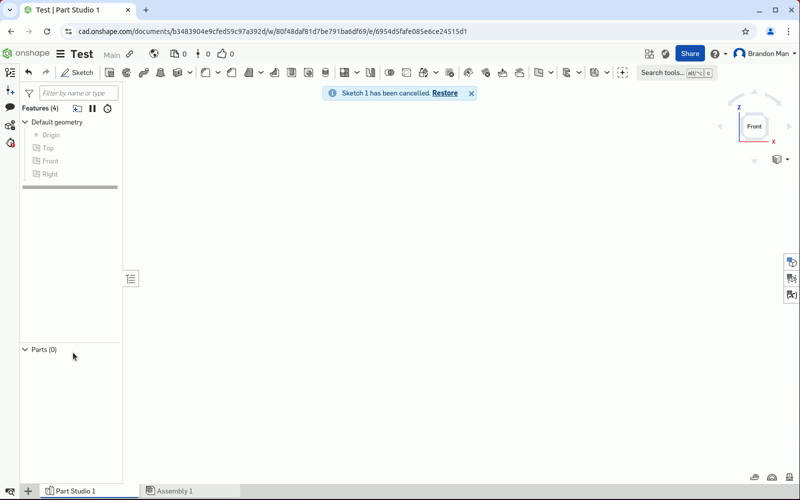
key(shift+y)
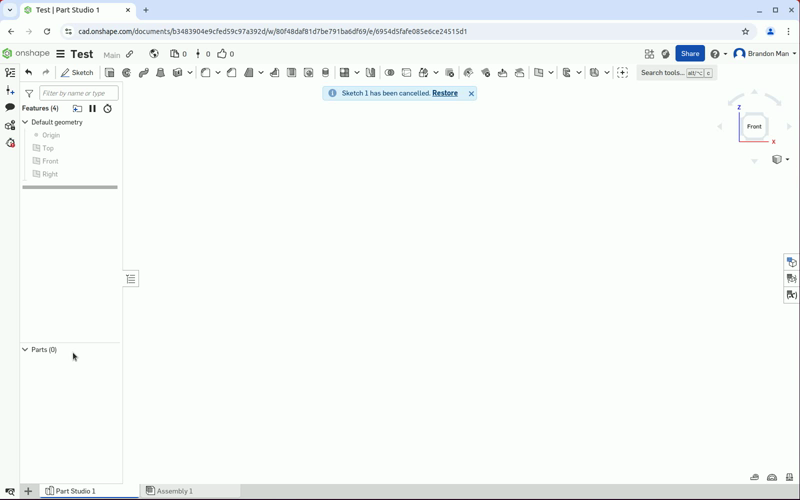
key(shift+s)
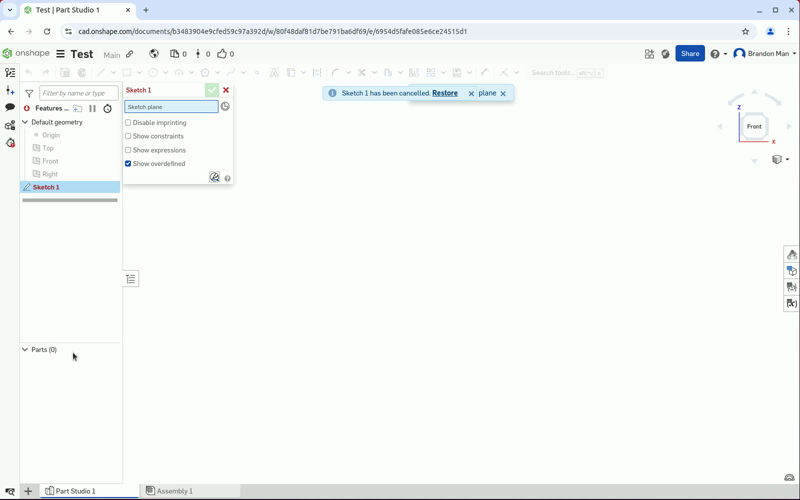
mouse_move(73, 163)
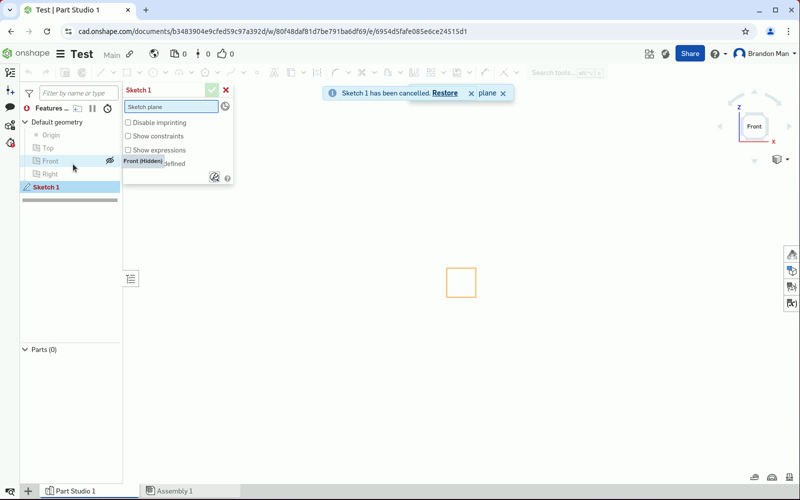
click(73, 163)
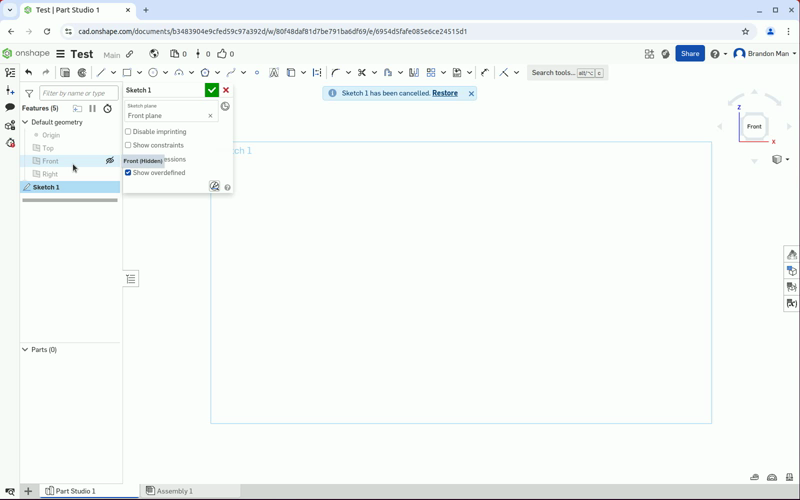
mouse_move(73, 352)
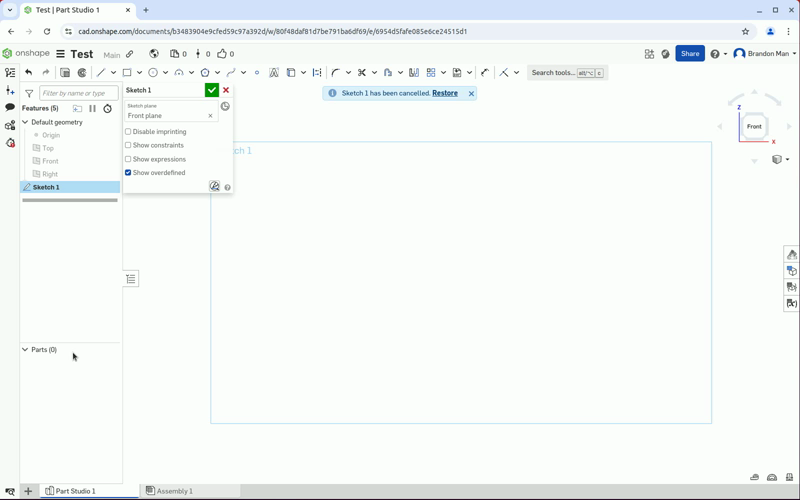
key(y)
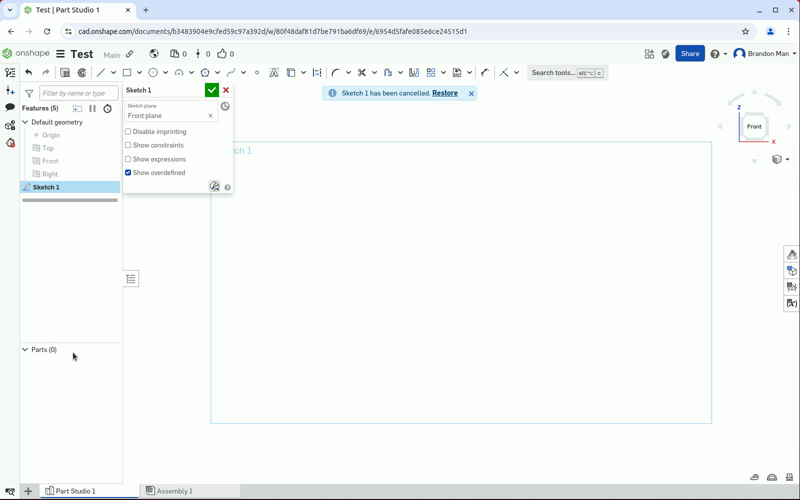
key(l)
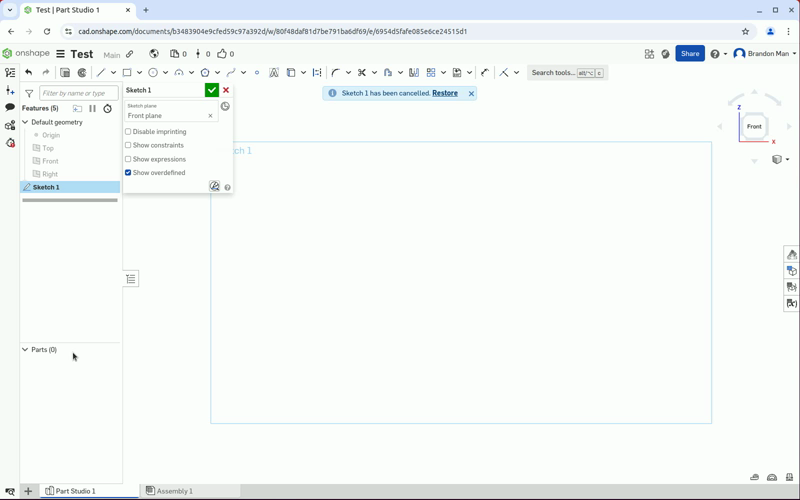
key_down(shift)
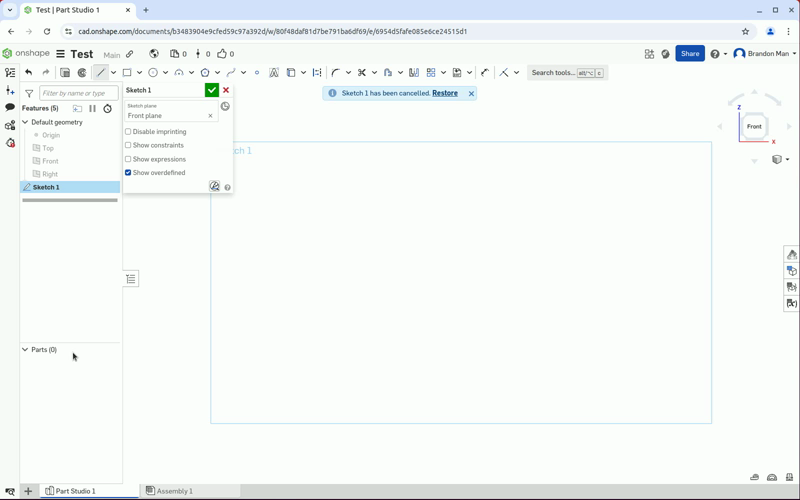
mouse_move(348, 282)
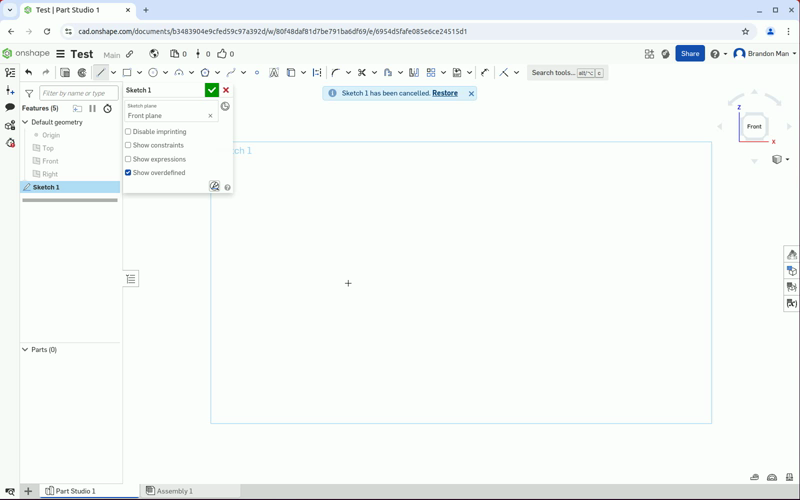
click(348, 282)
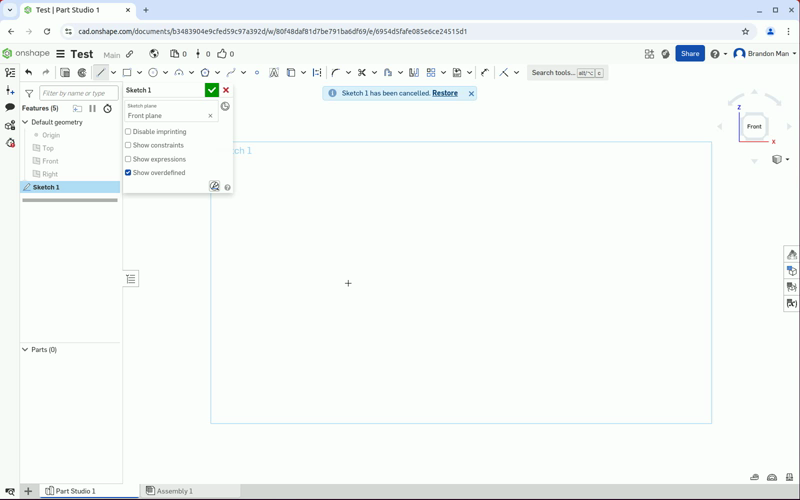
key_up(shift)
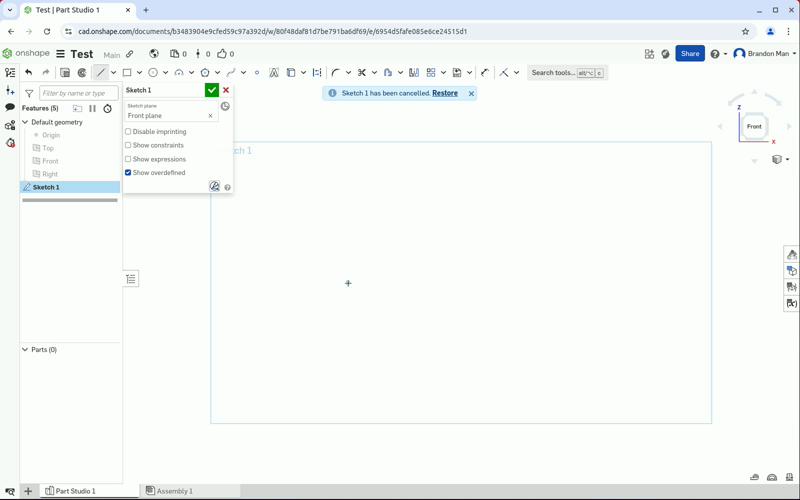
key_down(shift)
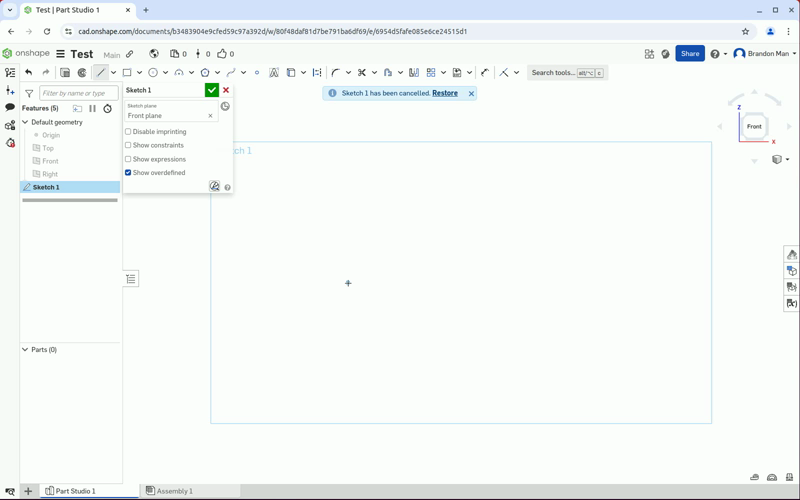
mouse_move(451, 282)
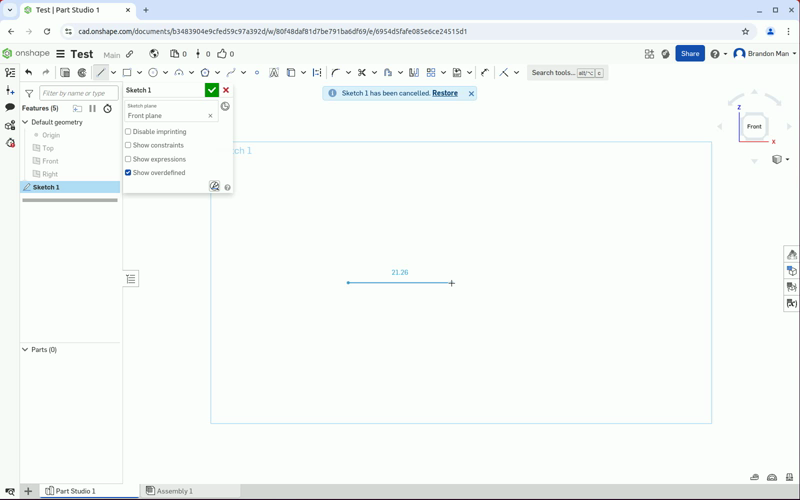
click(451, 282)
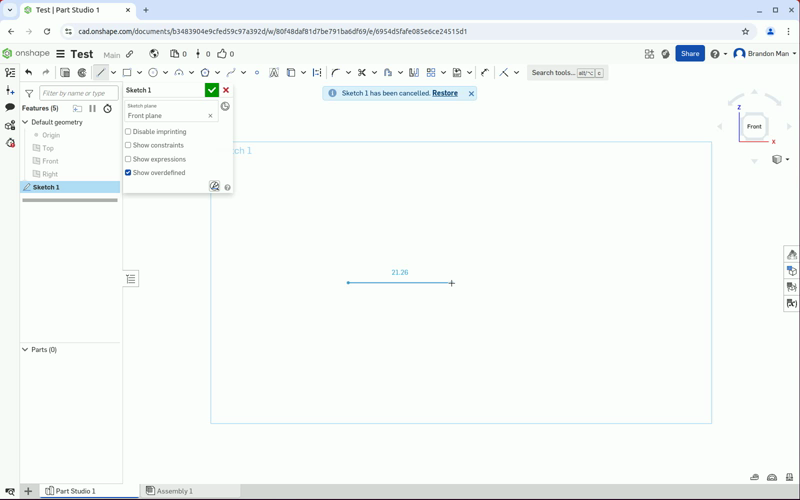
key_up(shift)
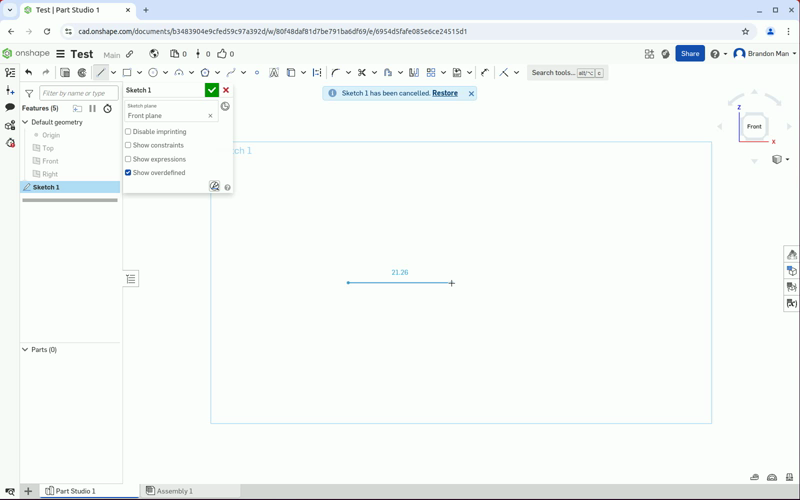
key_down(shift)
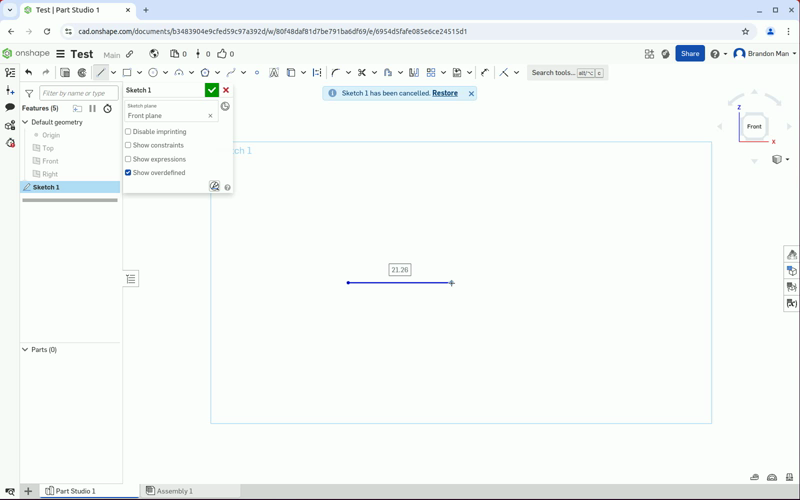
mouse_move(451, 171)
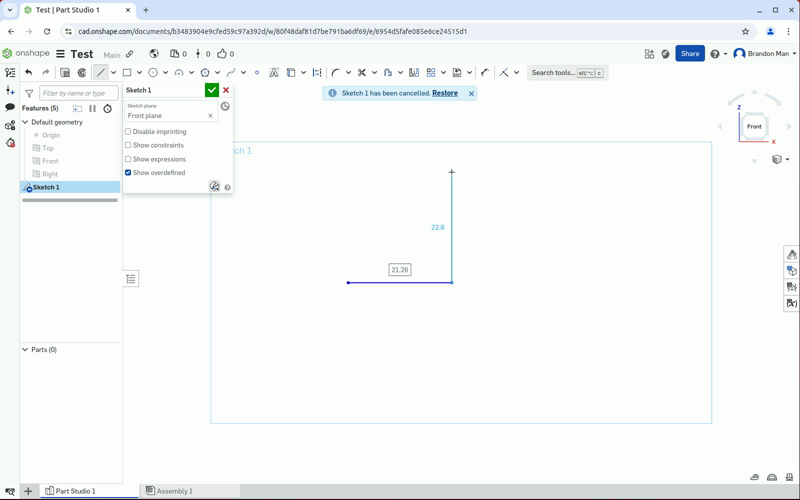
click(451, 171)
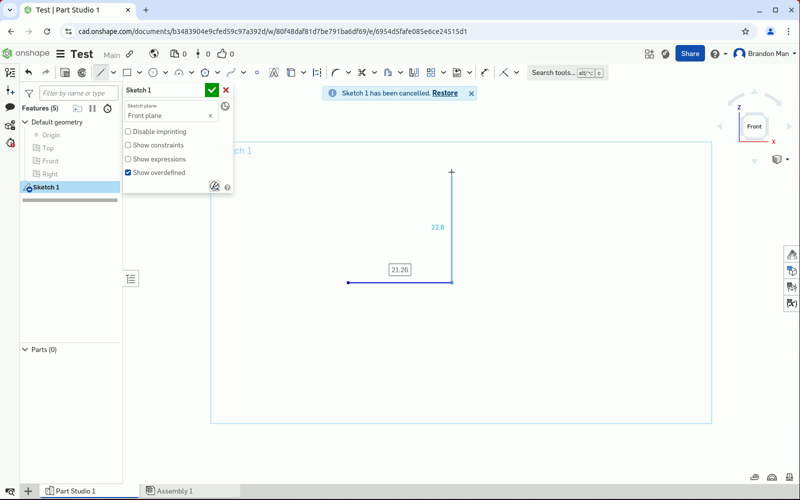
key_up(shift)
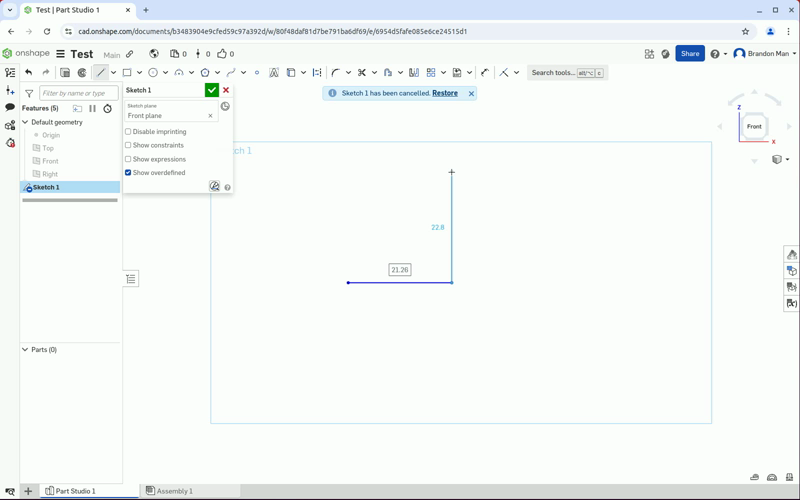
key_down(shift)
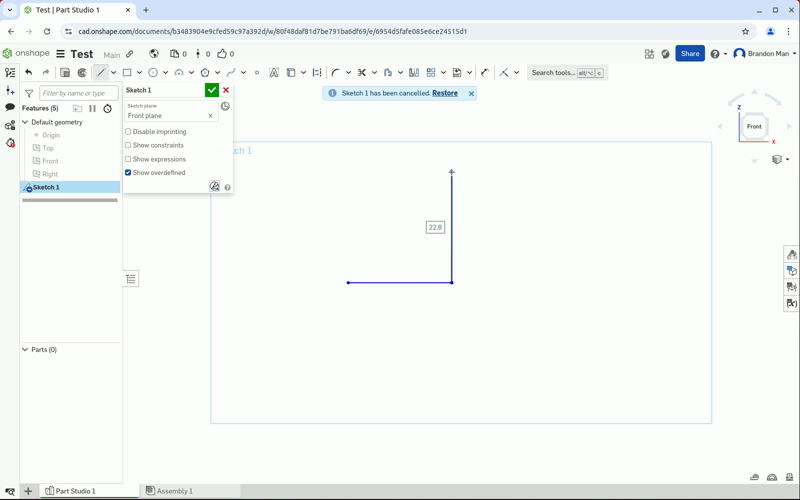
mouse_move(348, 171)
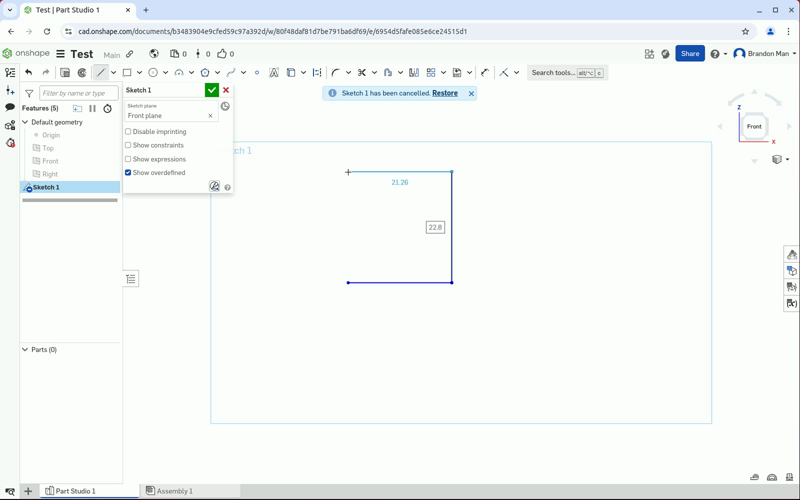
click(348, 171)
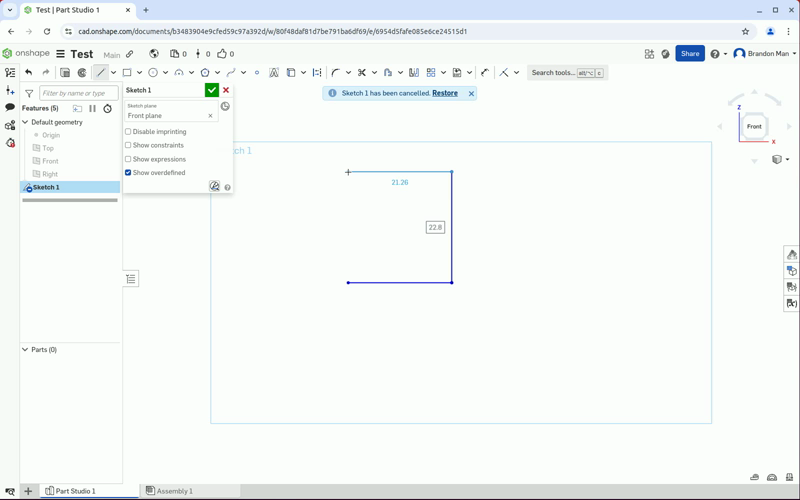
key_up(shift)
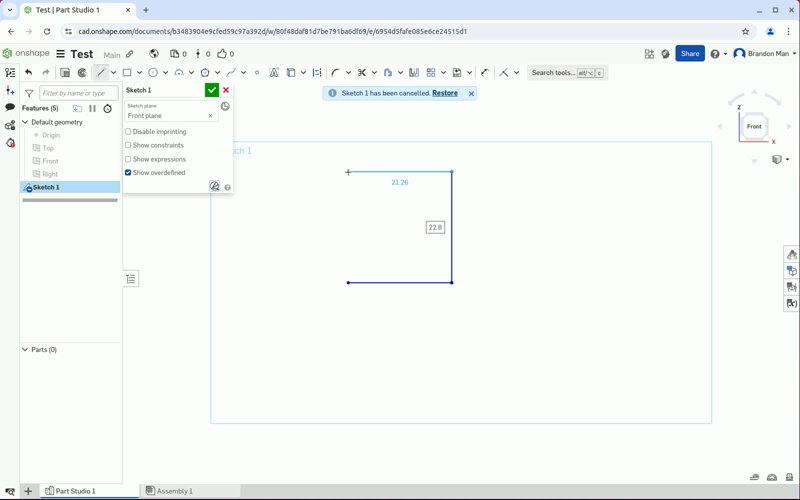
key_down(shift)
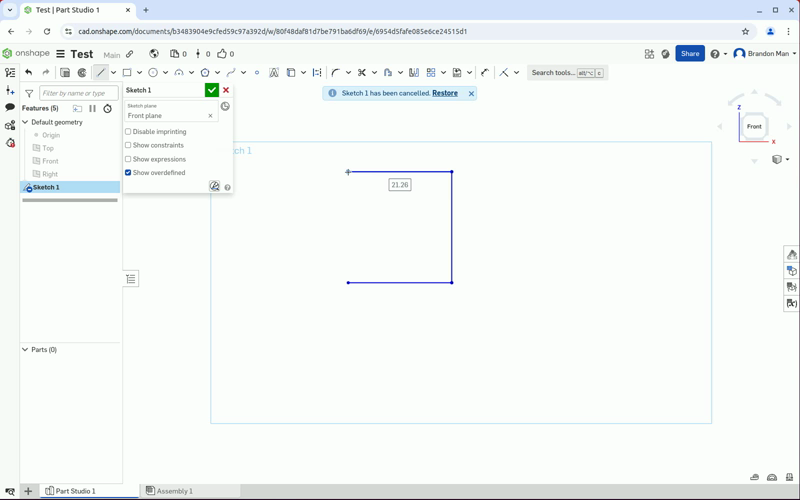
mouse_move(348, 282)
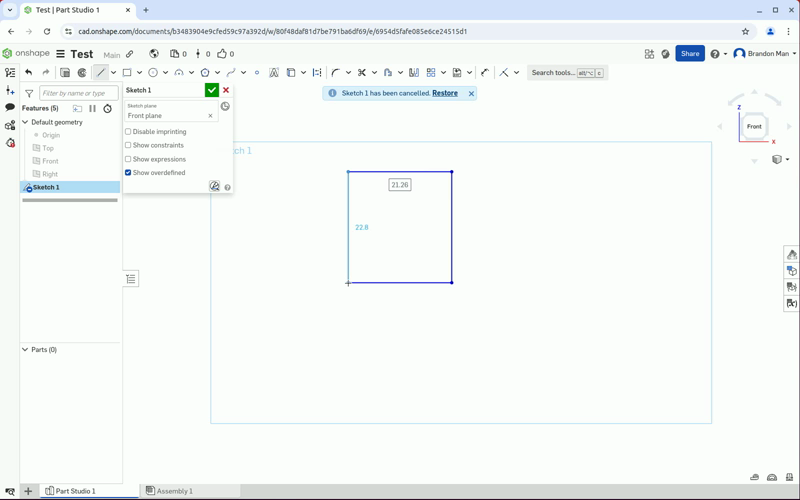
key_up(shift)
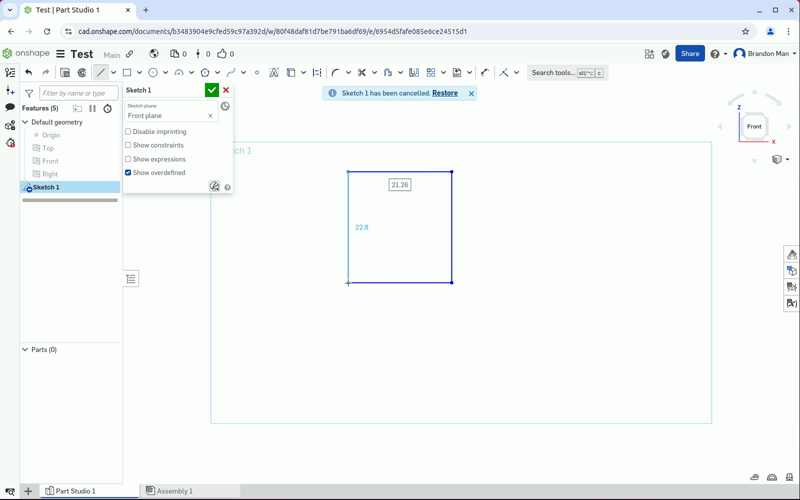
click(348, 282)
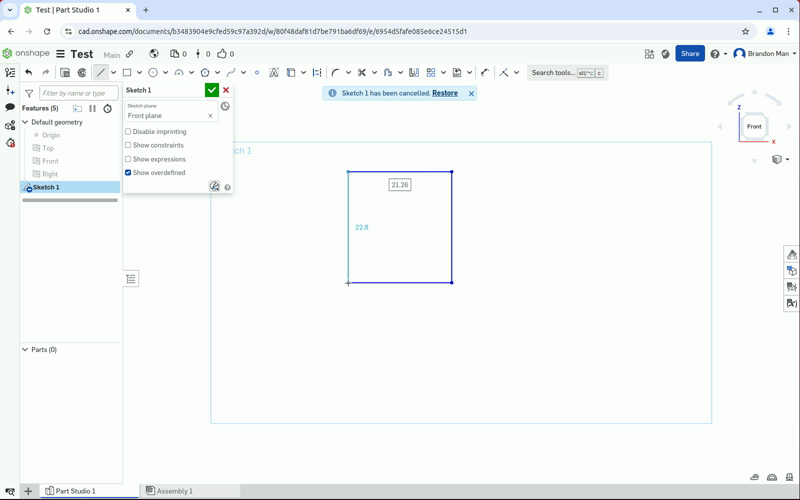
key(esc)
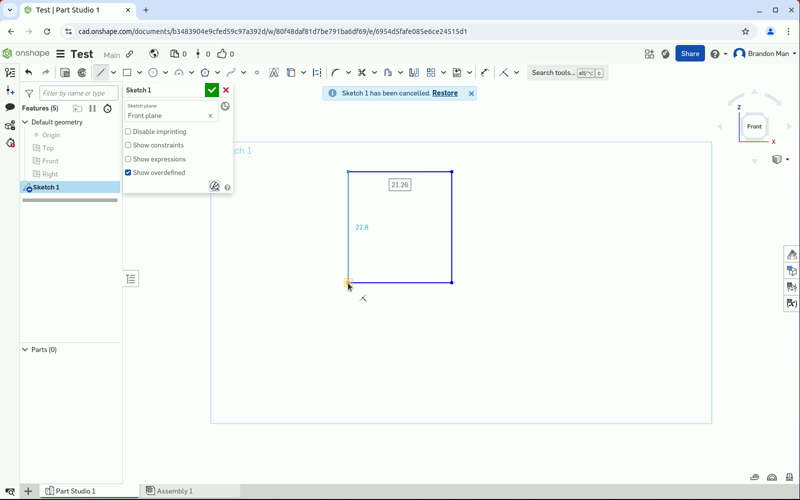
mouse_move(391, 262)
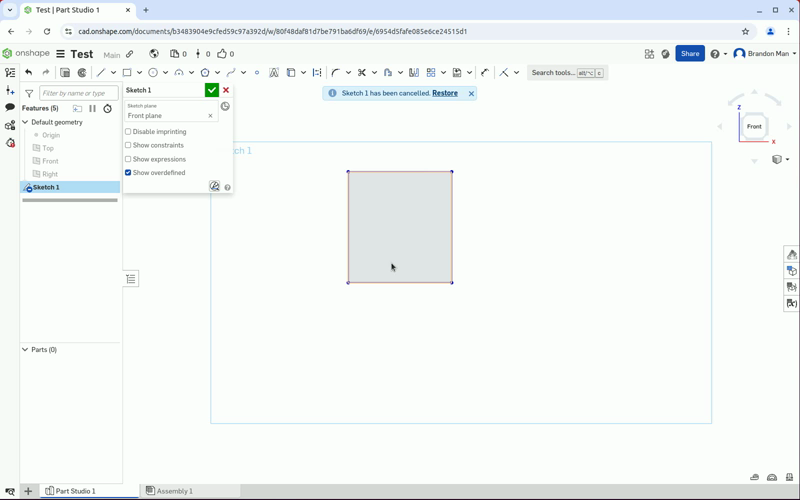
click(391, 262)
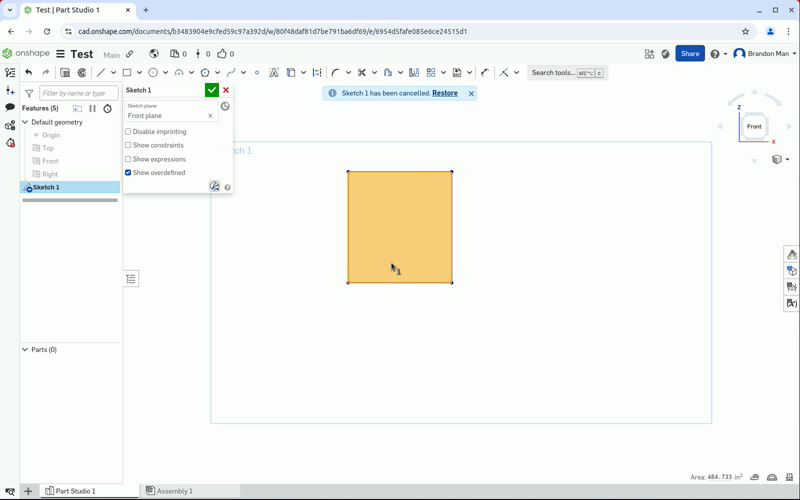
mouse_move(73, 352)
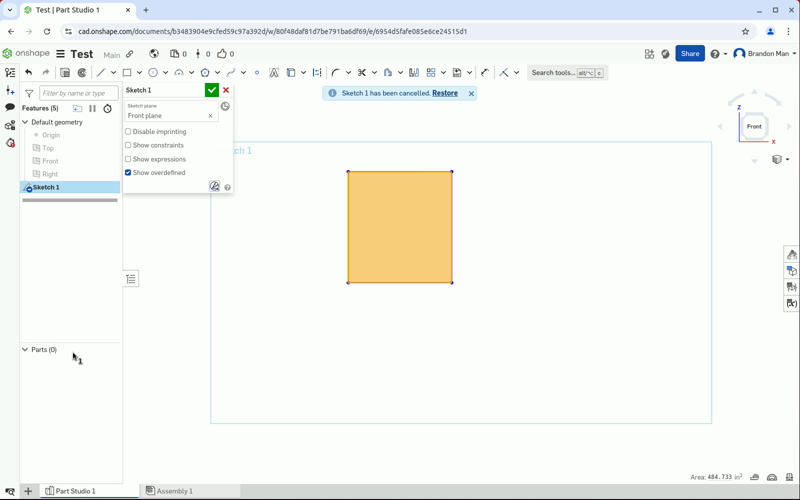
key(shift+y)
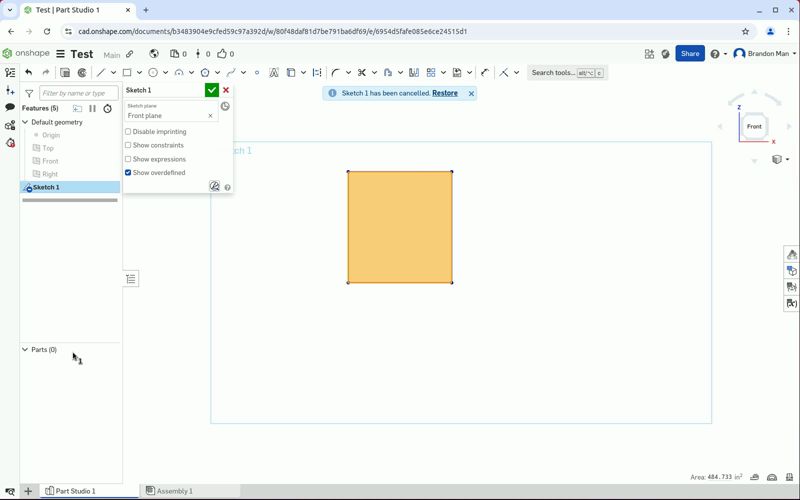
key(shift+e)
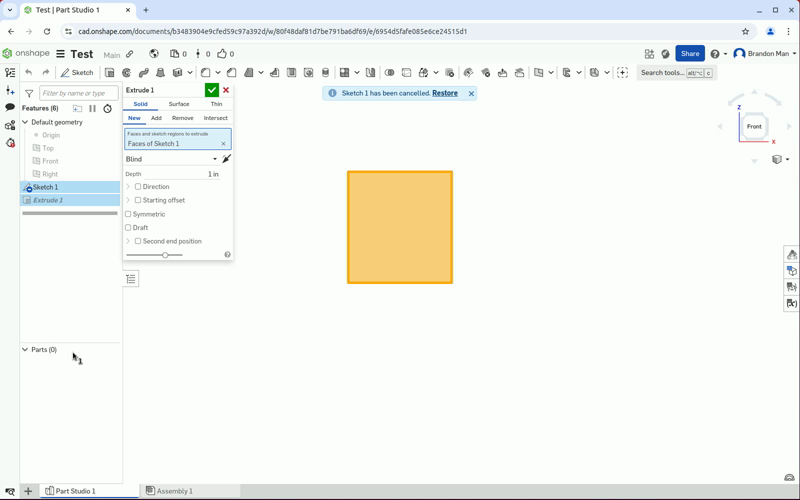
mouse_move(143, 106)
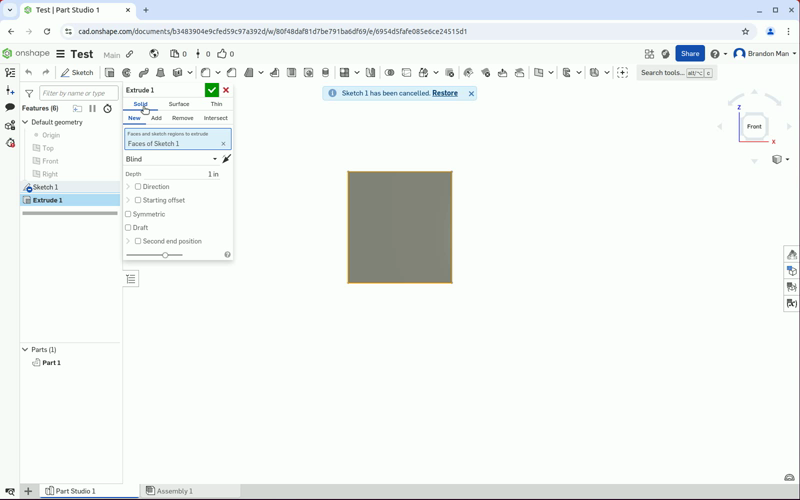
click(143, 106)
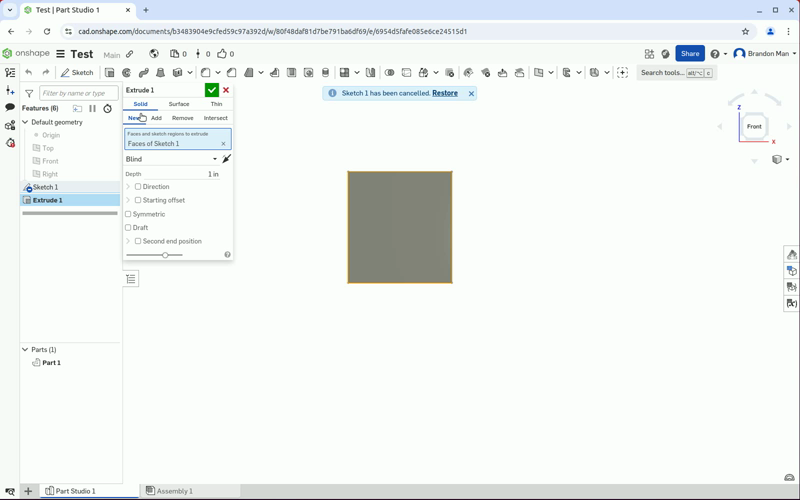
mouse_move(137, 120)
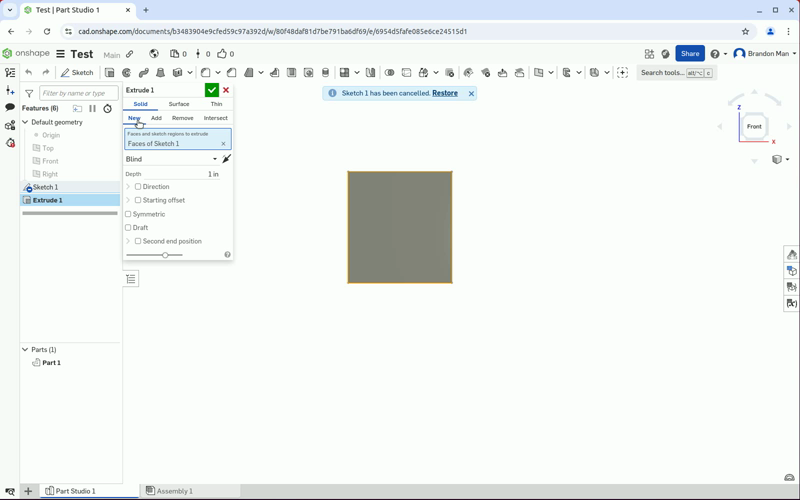
click(137, 120)
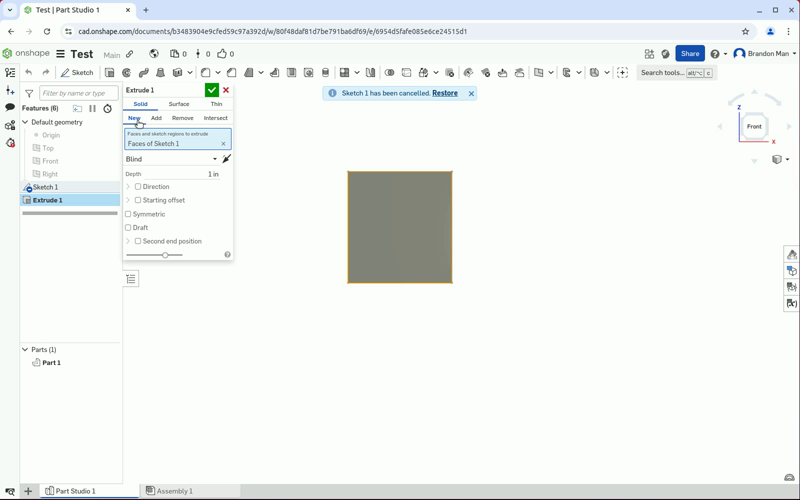
key(tab, 4)
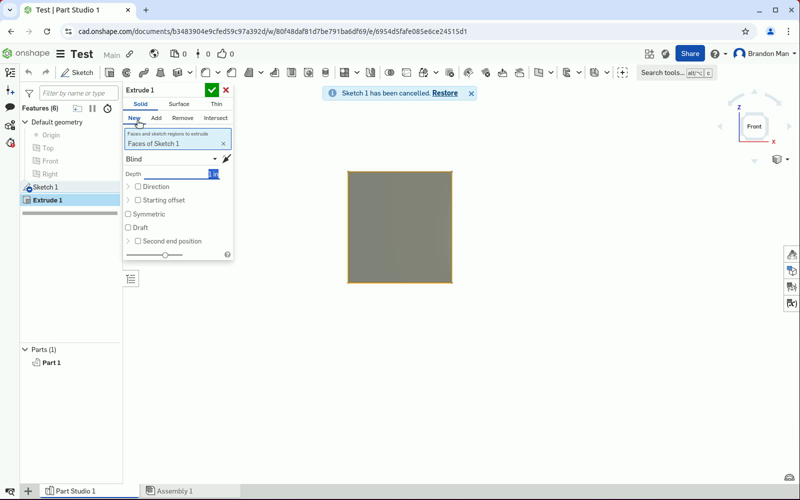
text(0.241)
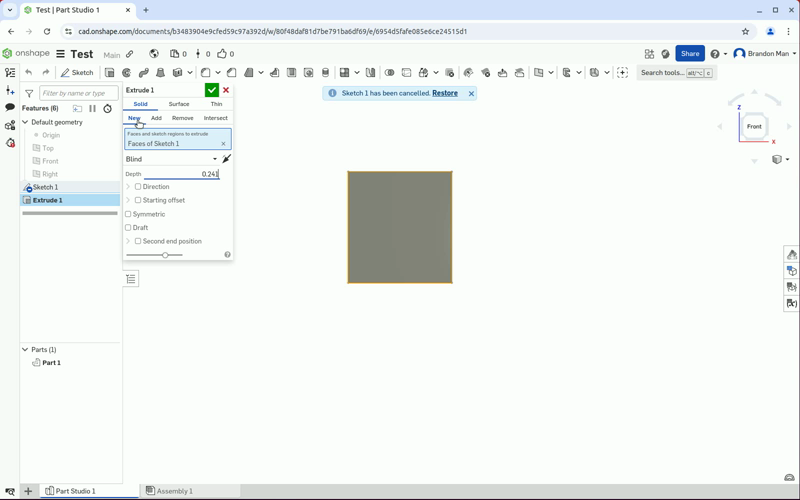
key(enter)
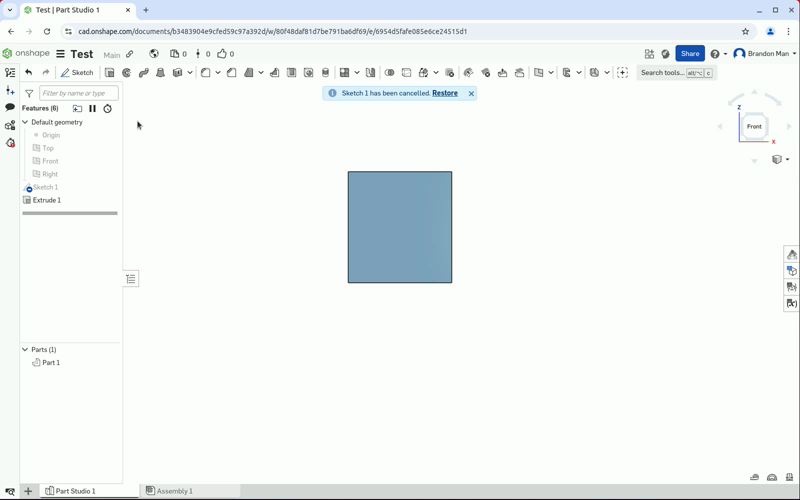
key(shift+h)
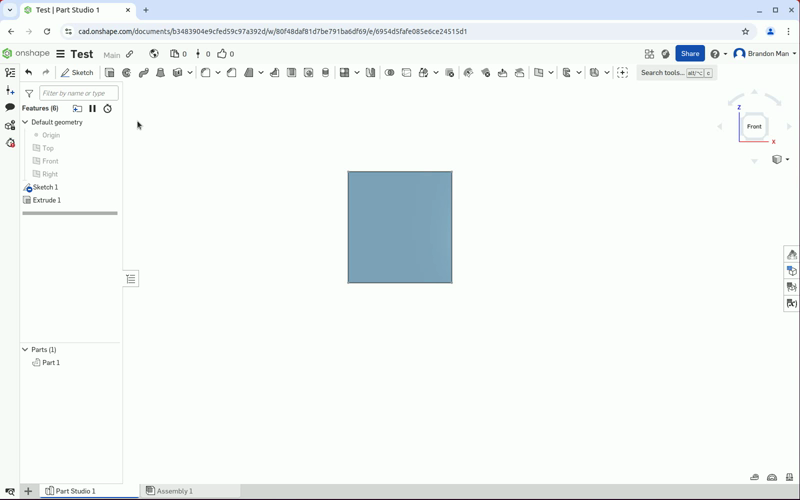
key(shift+h)
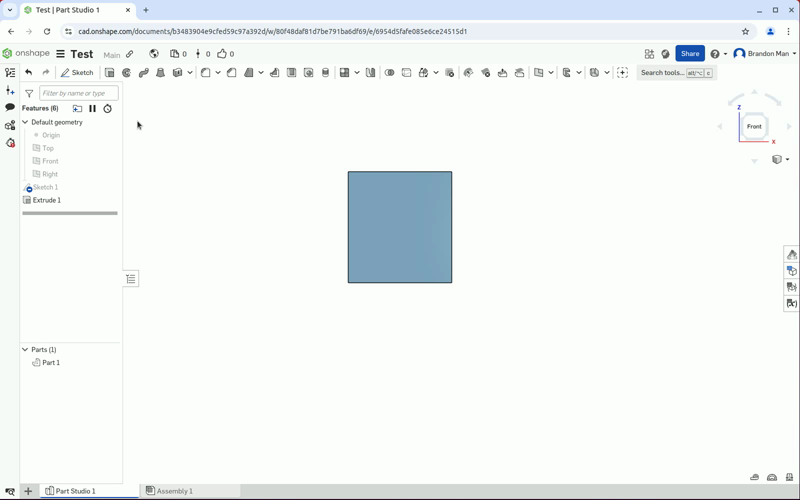
mouse_move(73, 189)
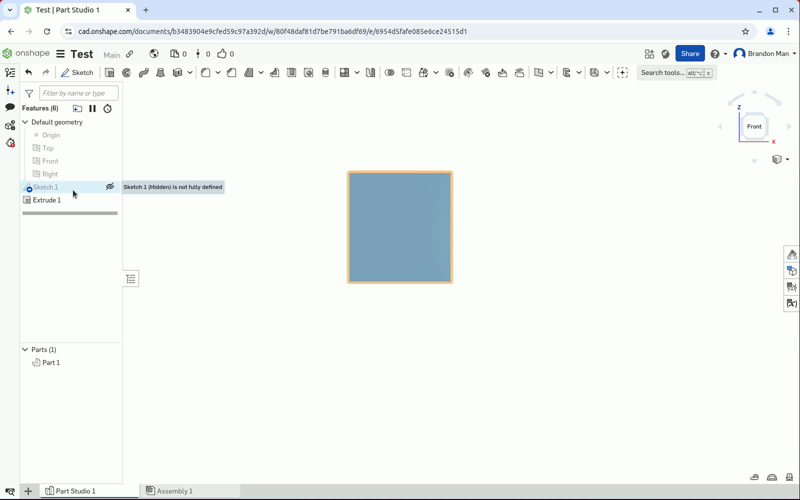
click(73, 189)
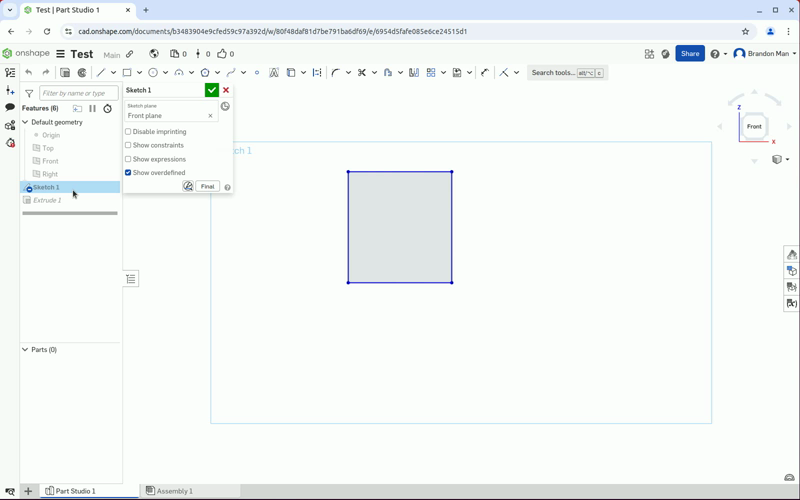
mouse_move(229, 92)
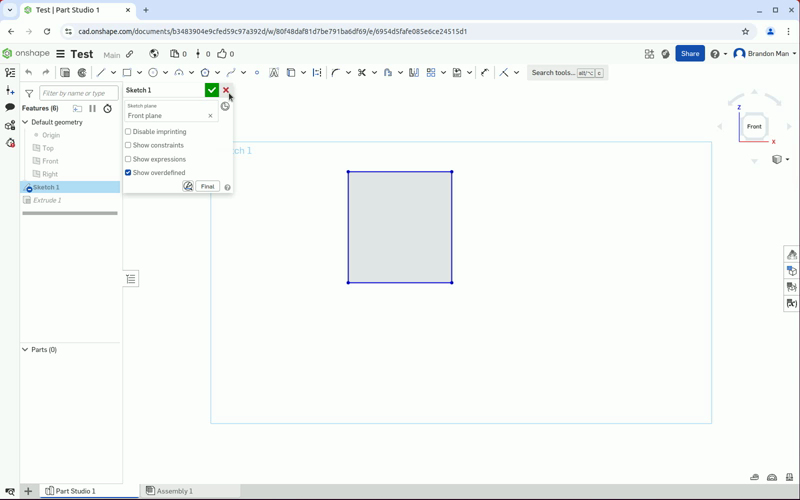
click(229, 92)
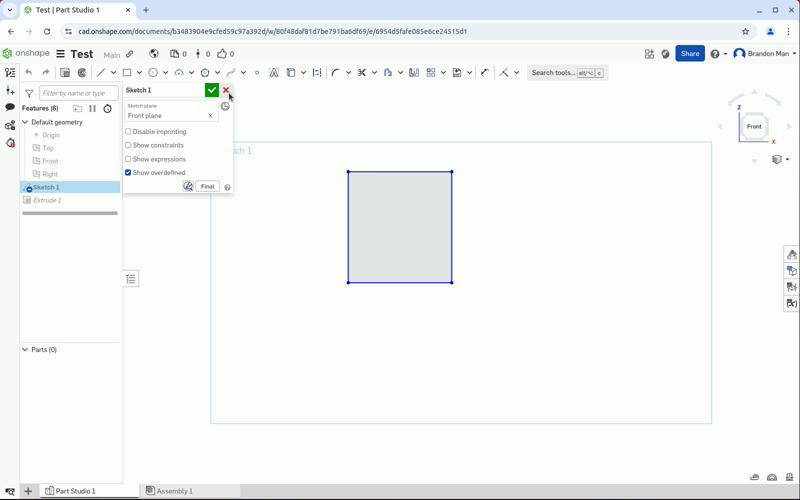
key(shift+s)
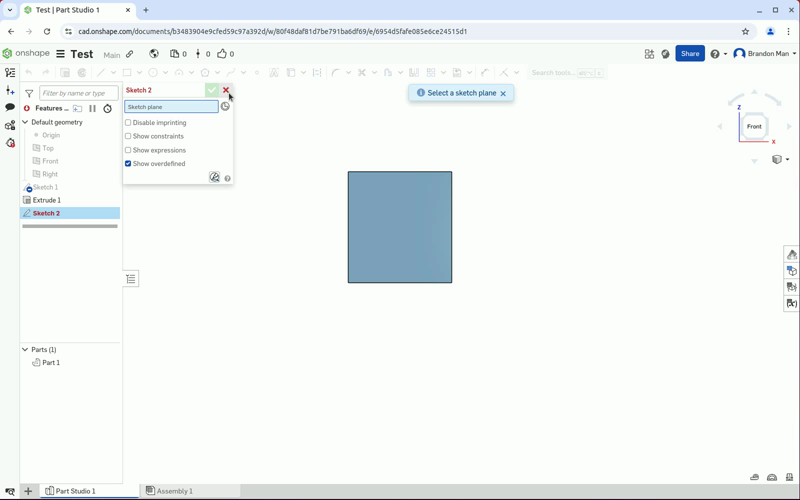
mouse_move(73, 163)
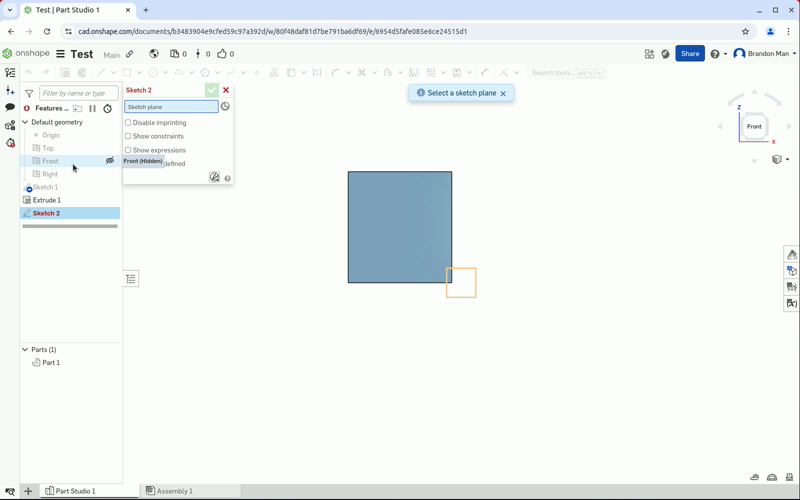
click(73, 163)
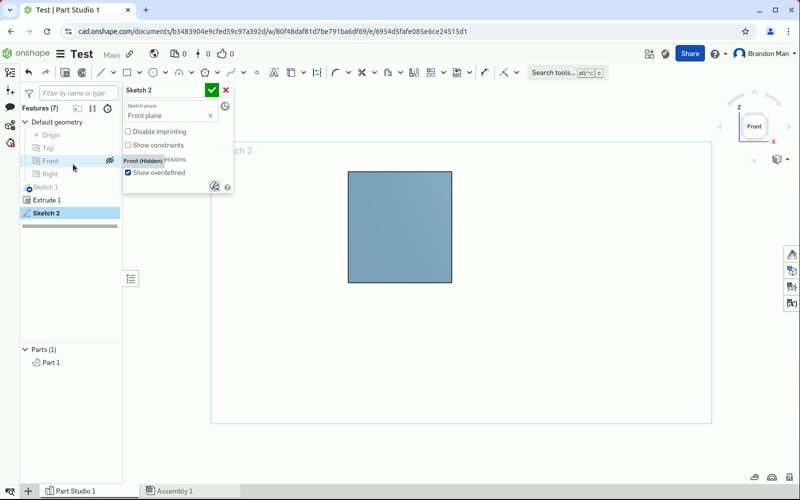
mouse_move(73, 352)
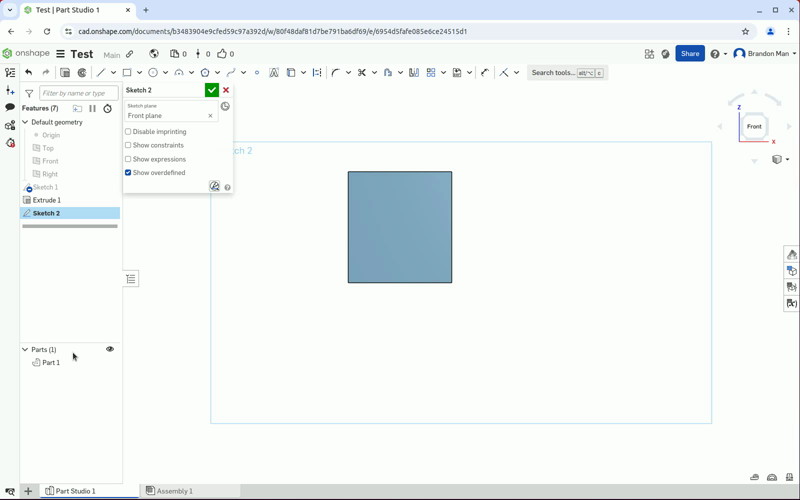
key(y)
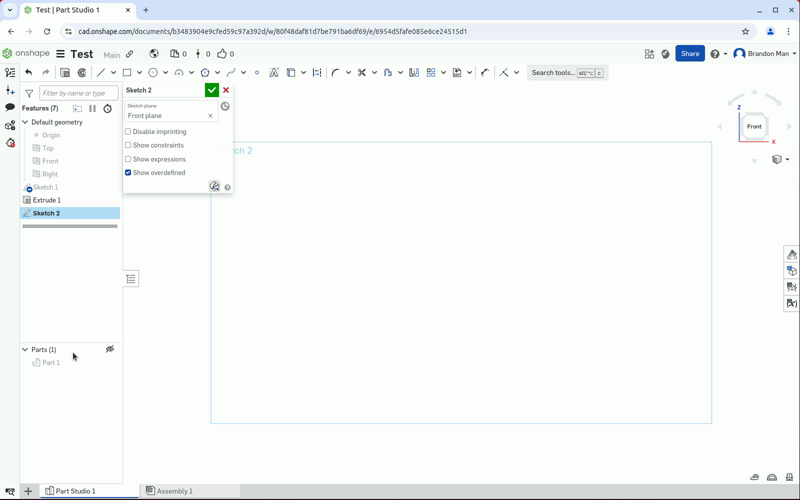
key(l)
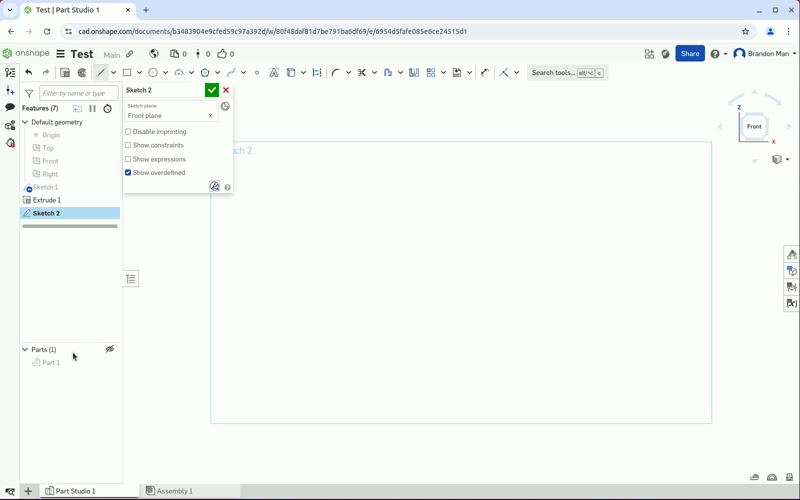
key_down(shift)
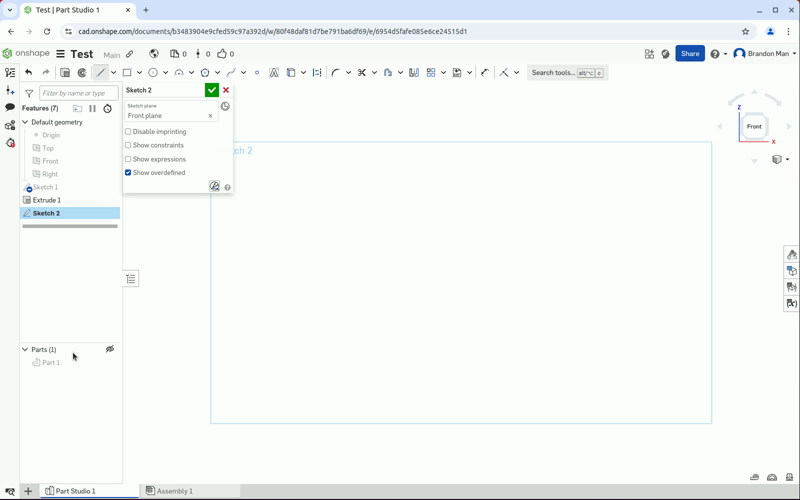
mouse_move(451, 282)
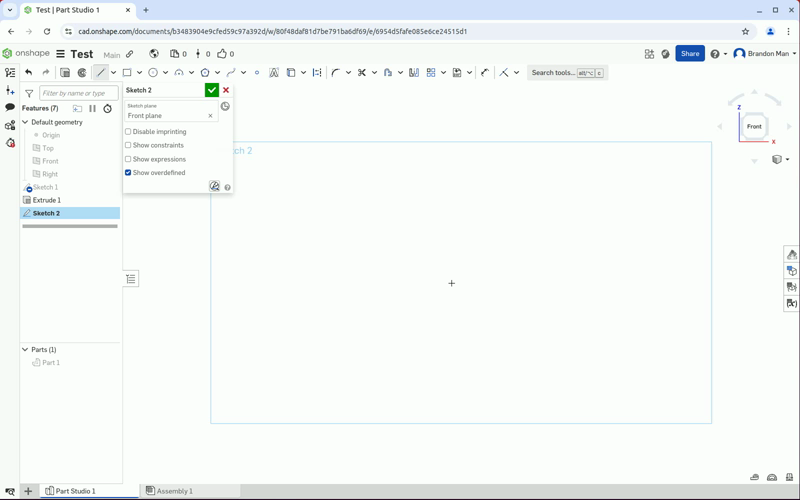
click(451, 282)
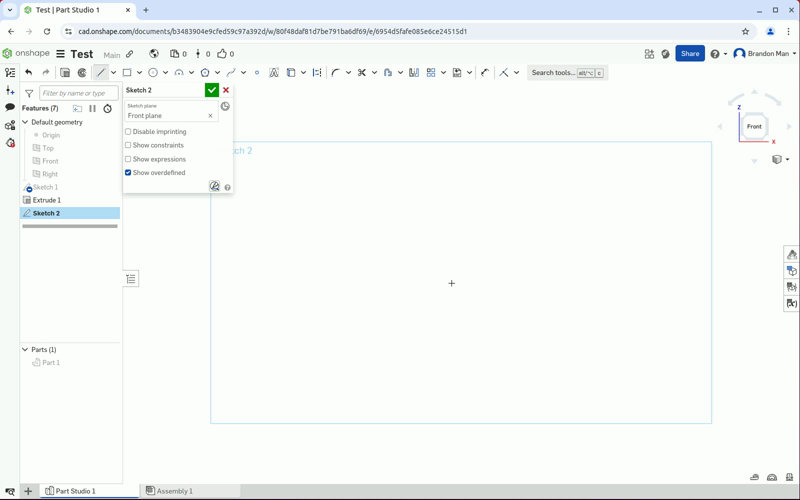
key_up(shift)
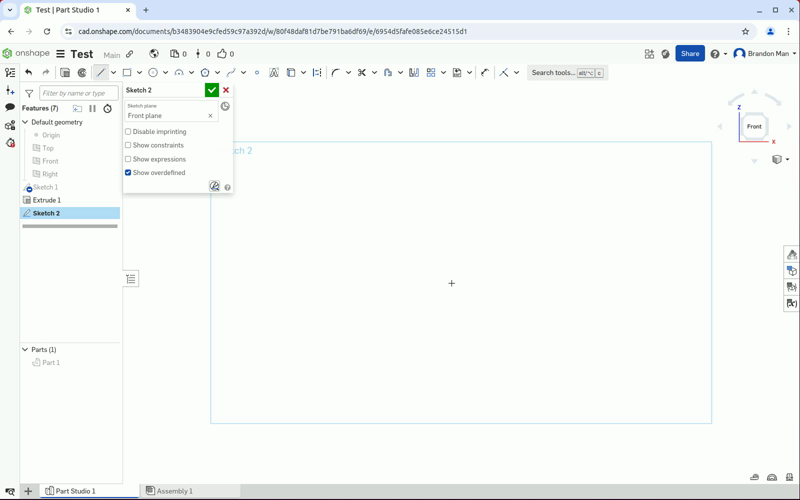
key_down(shift)
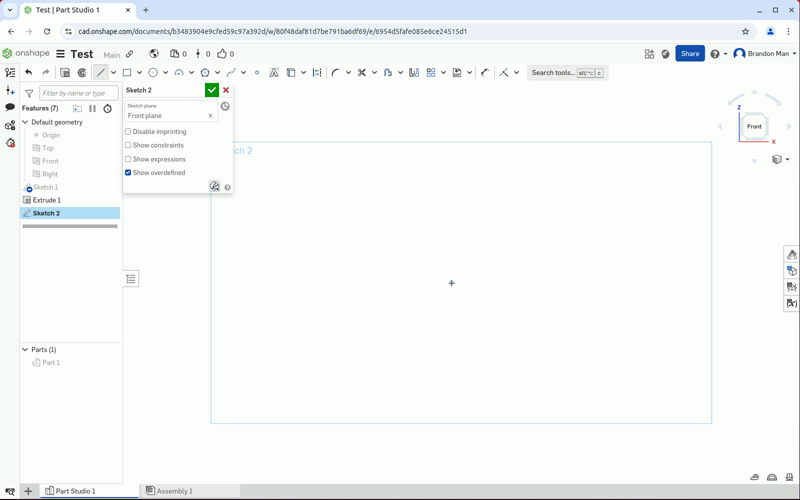
mouse_move(481, 282)
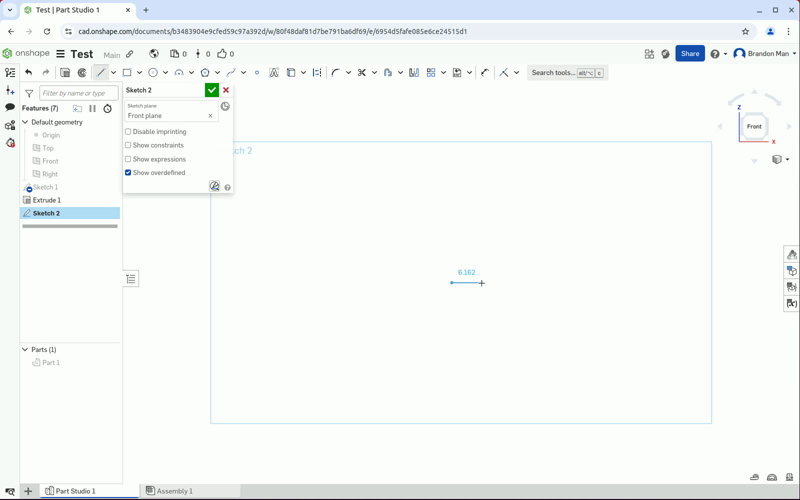
mouse_move(460, 282)
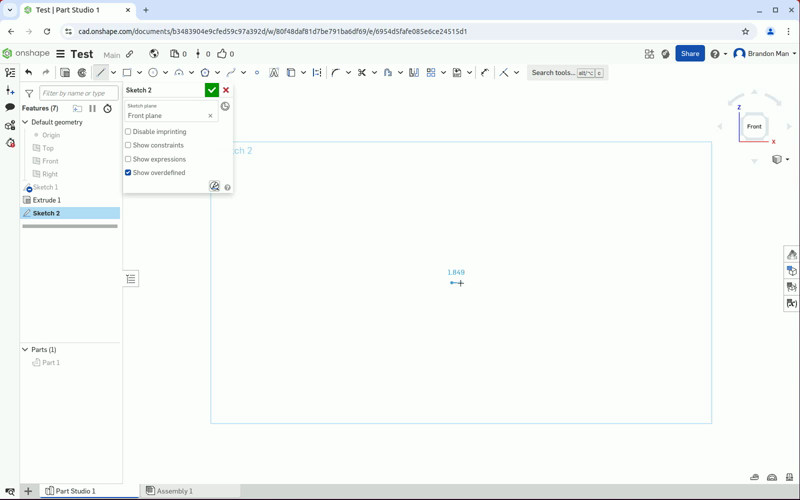
click(460, 282)
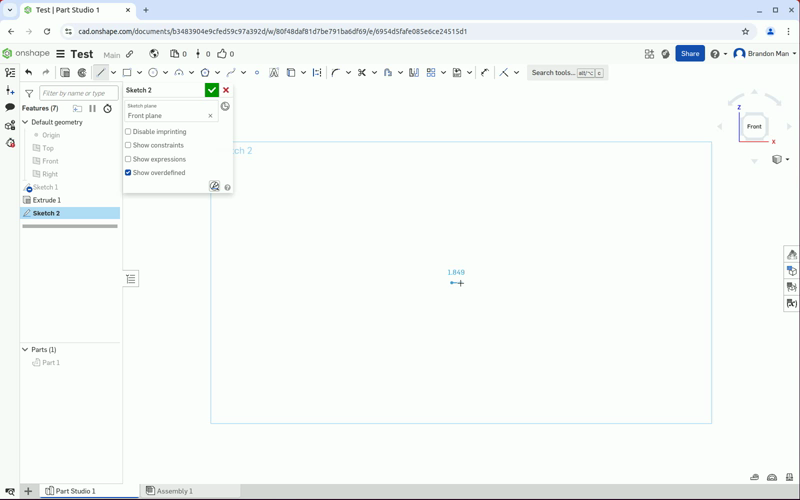
key_up(shift)
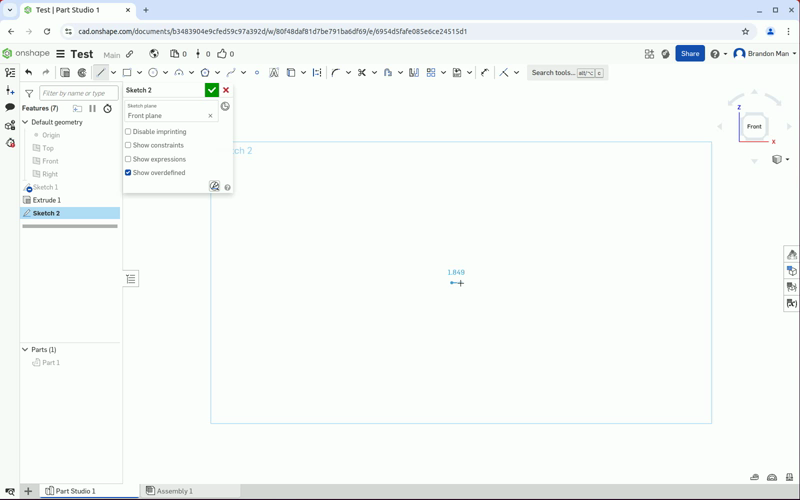
key_down(shift)
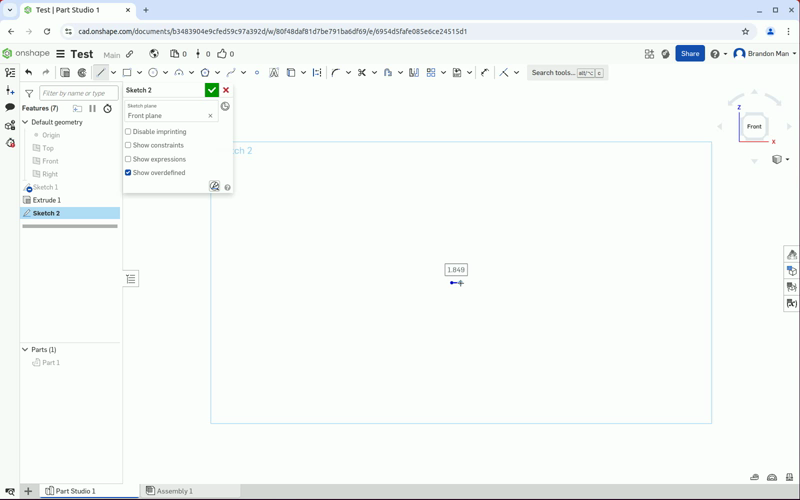
mouse_move(460, 171)
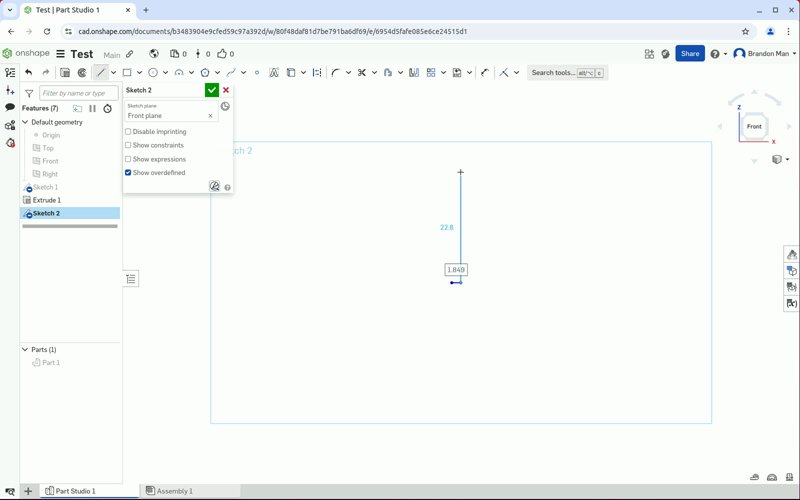
click(460, 171)
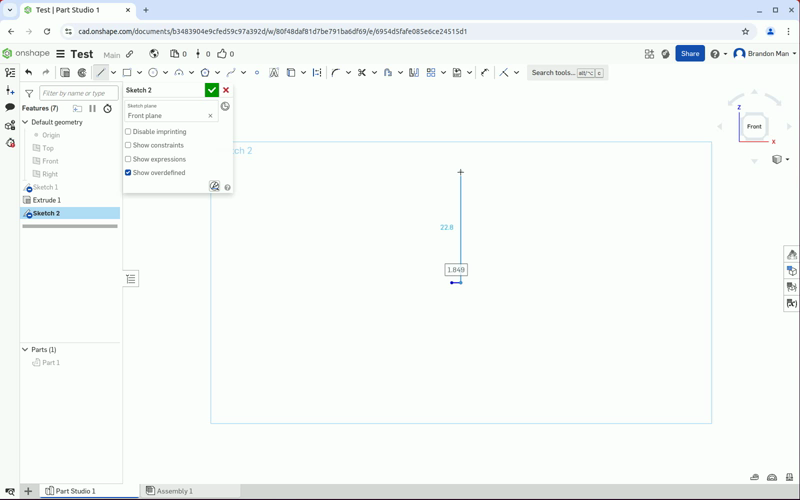
key_up(shift)
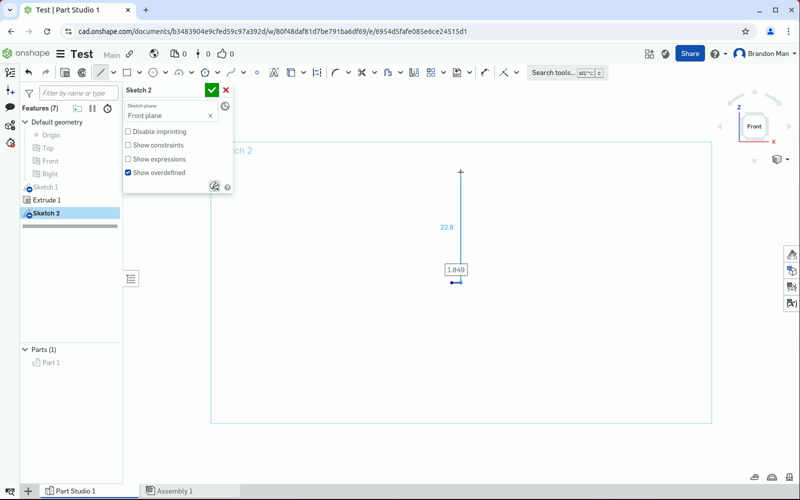
key_down(shift)
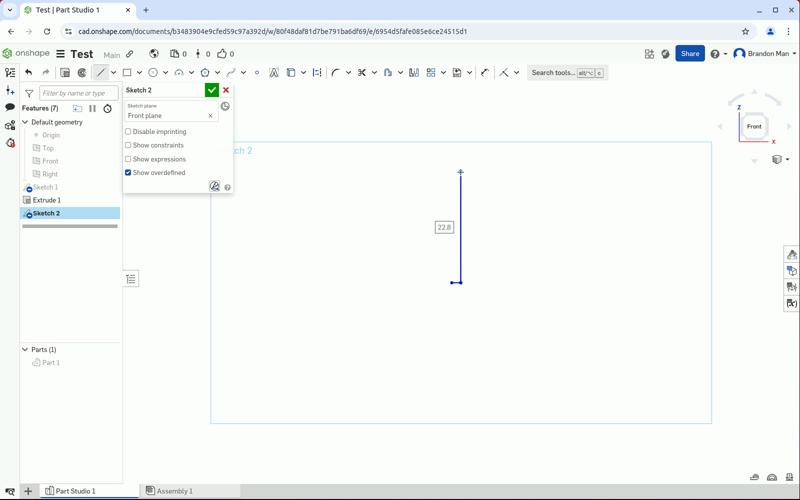
mouse_move(490, 171)
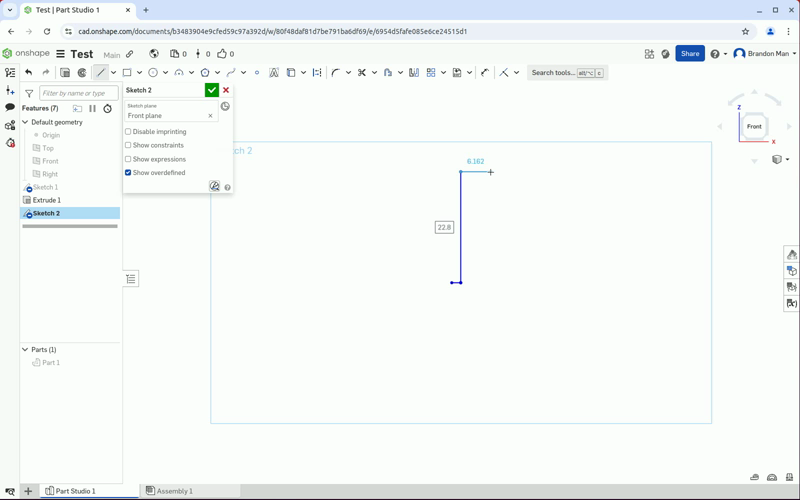
mouse_move(451, 171)
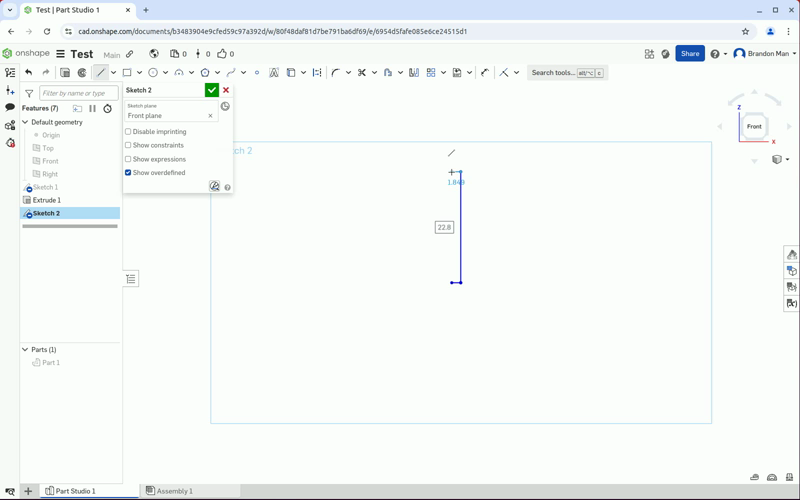
click(451, 171)
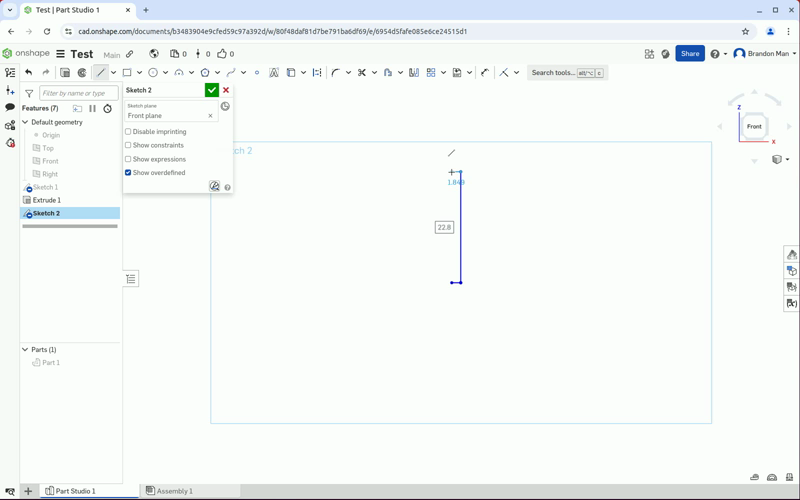
key_up(shift)
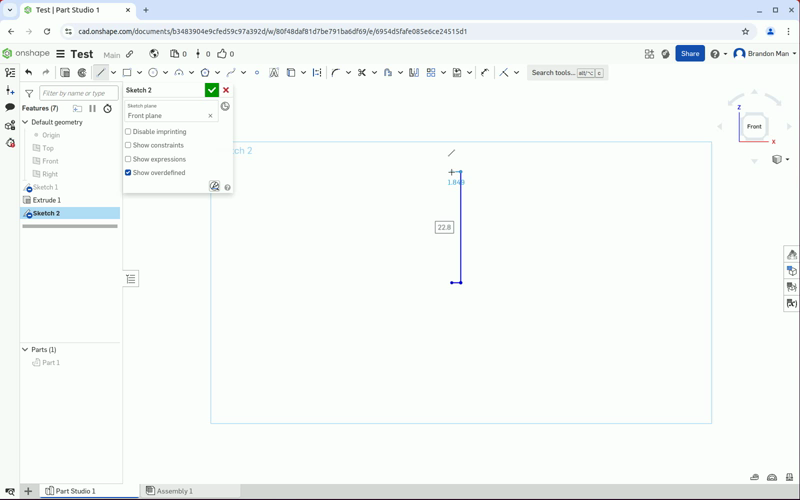
key_down(shift)
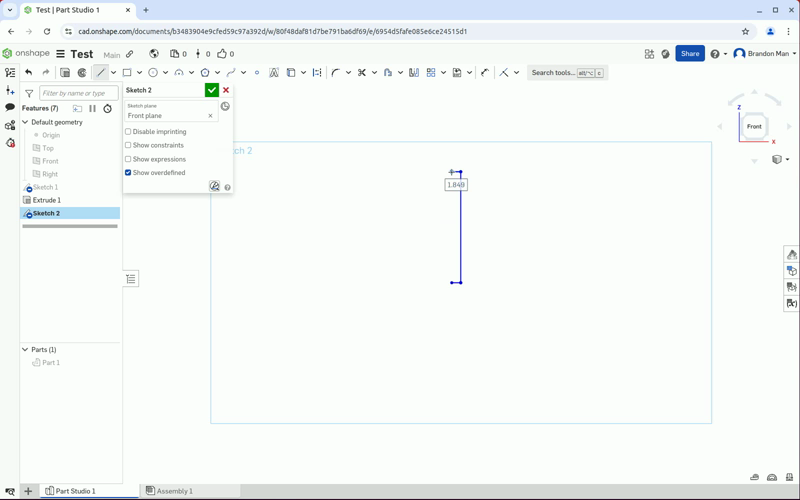
mouse_move(451, 282)
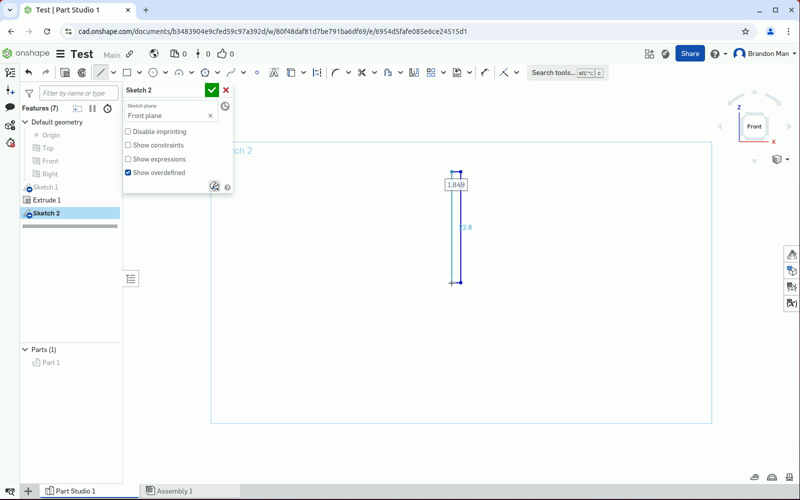
key_up(shift)
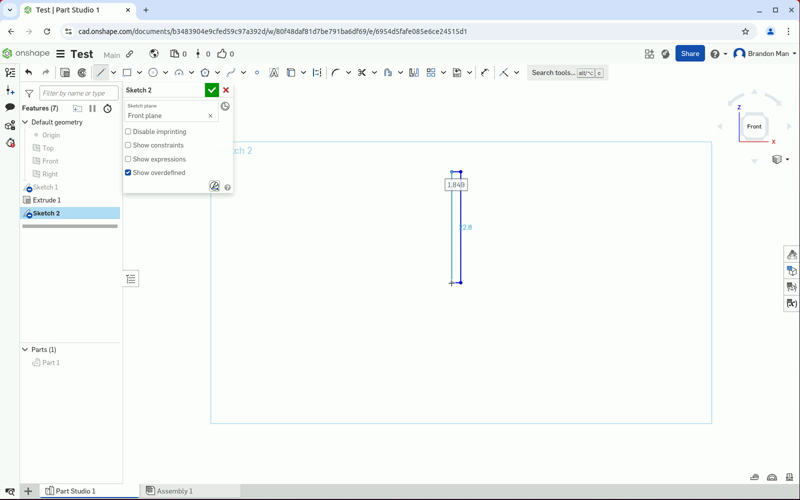
click(451, 282)
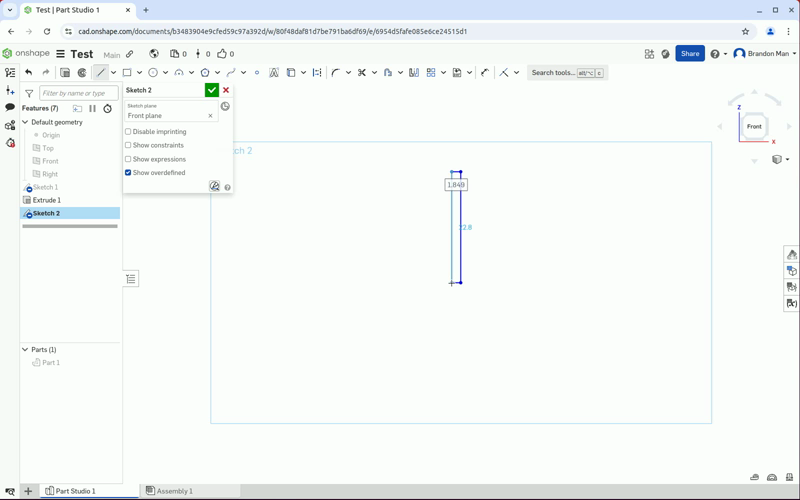
key(esc)
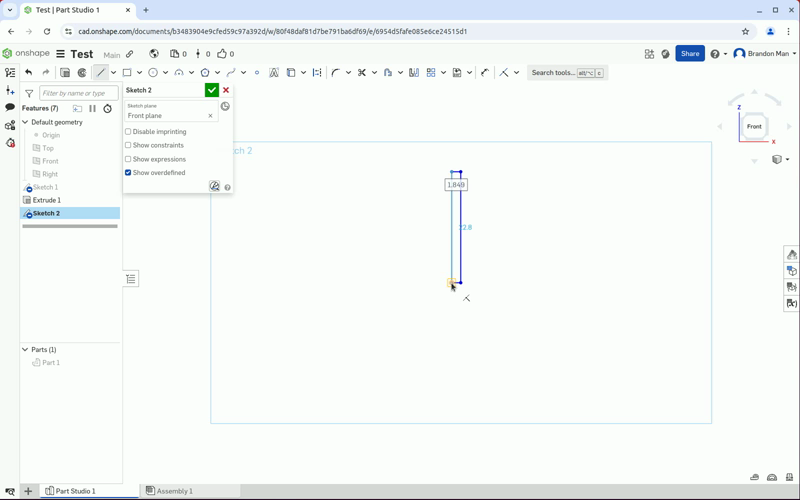
mouse_move(452, 219)
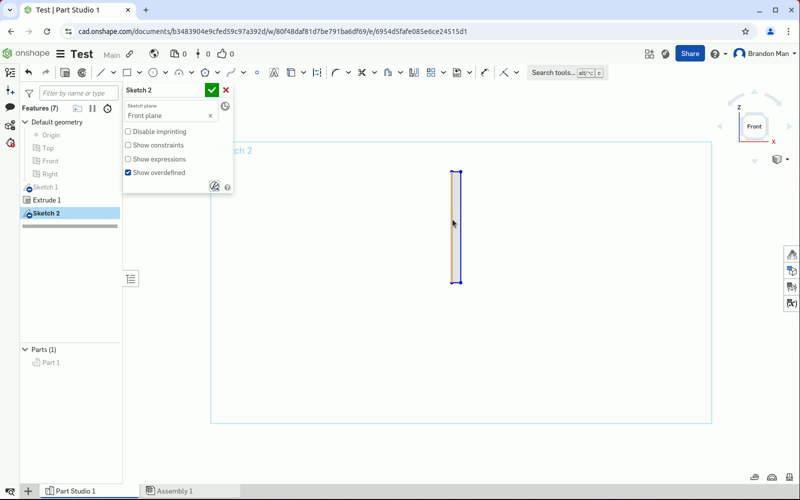
scroll(6)
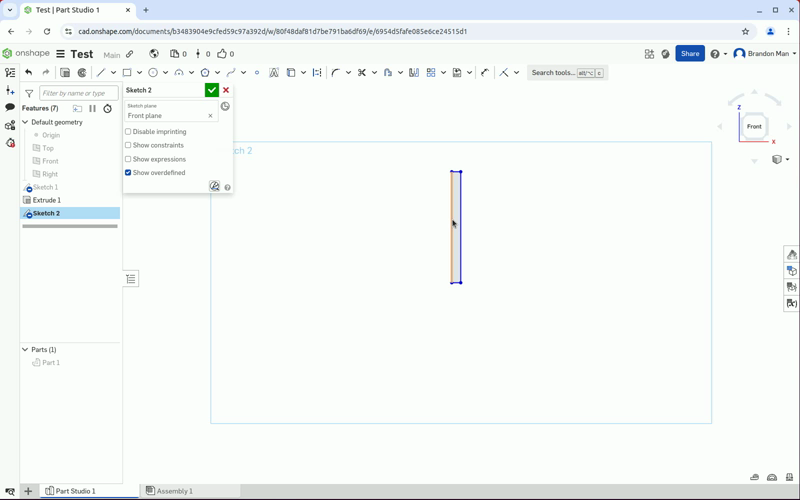
scroll(6)
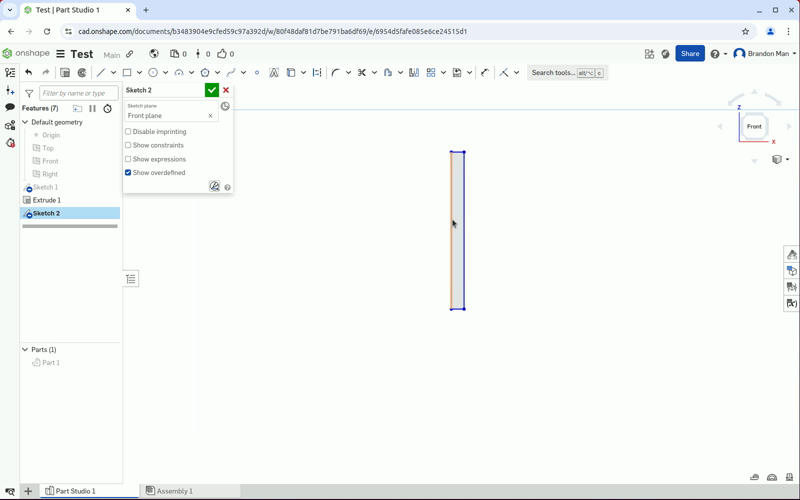
scroll(6)
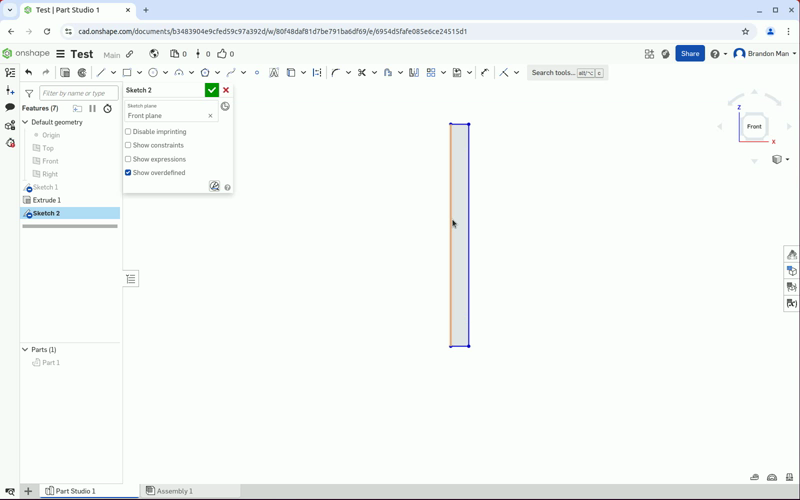
scroll(6)
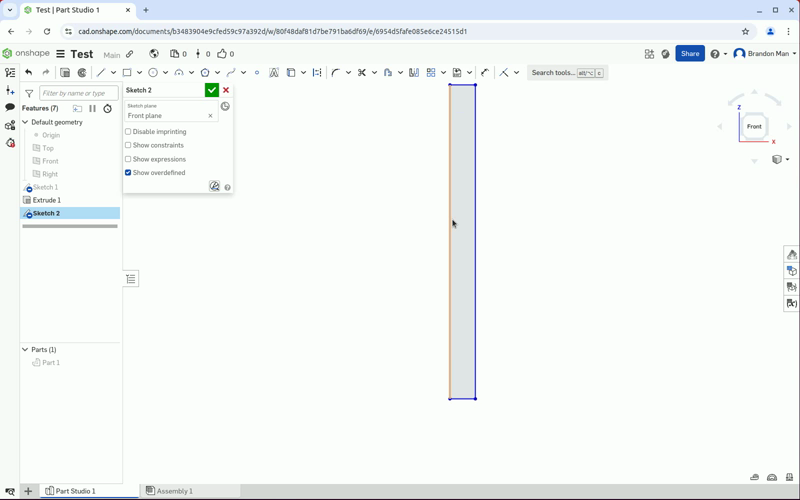
scroll(6)
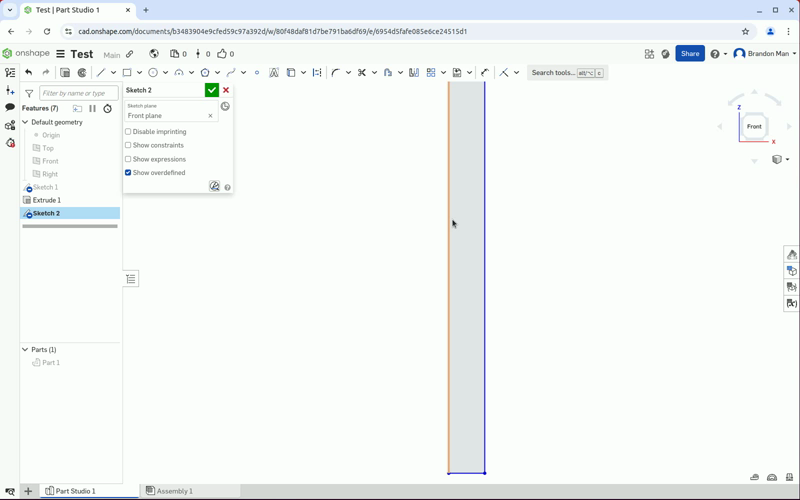
scroll(6)
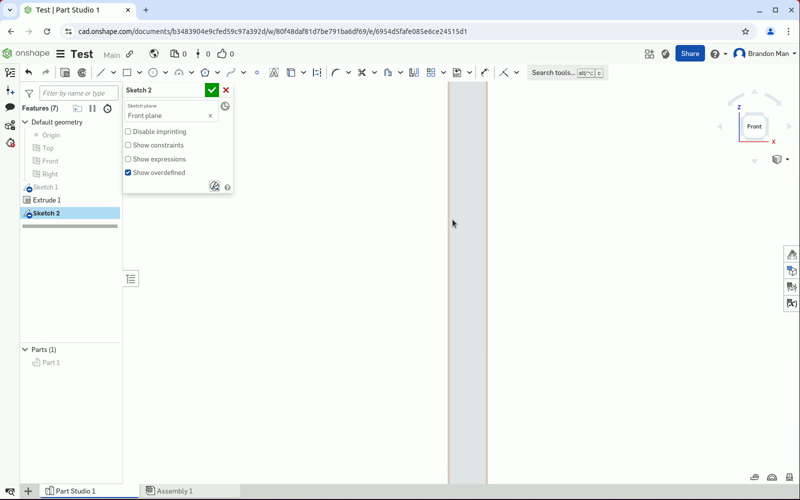
scroll(6)
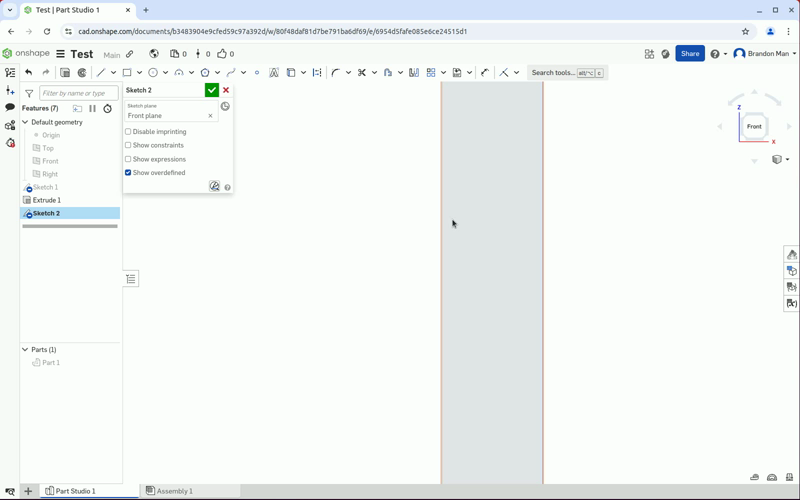
click(452, 219)
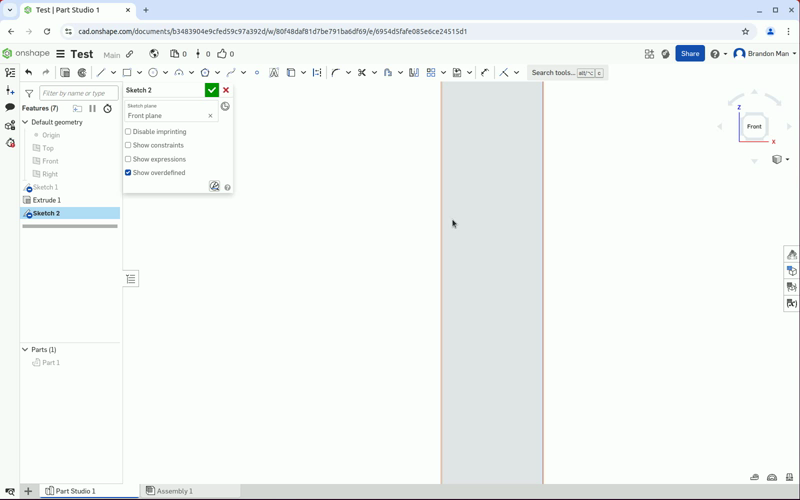
scroll(-6)
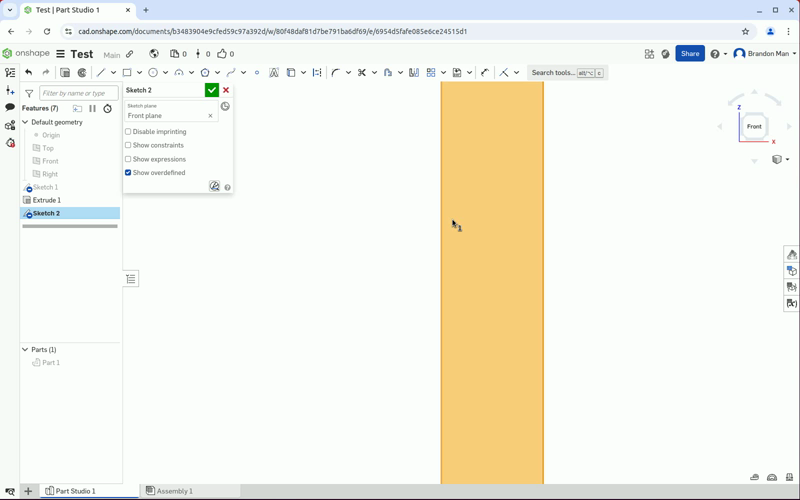
scroll(-6)
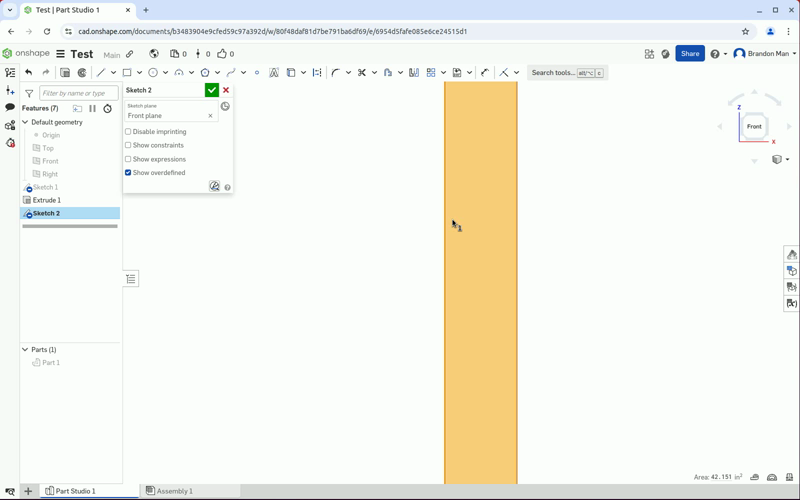
scroll(-6)
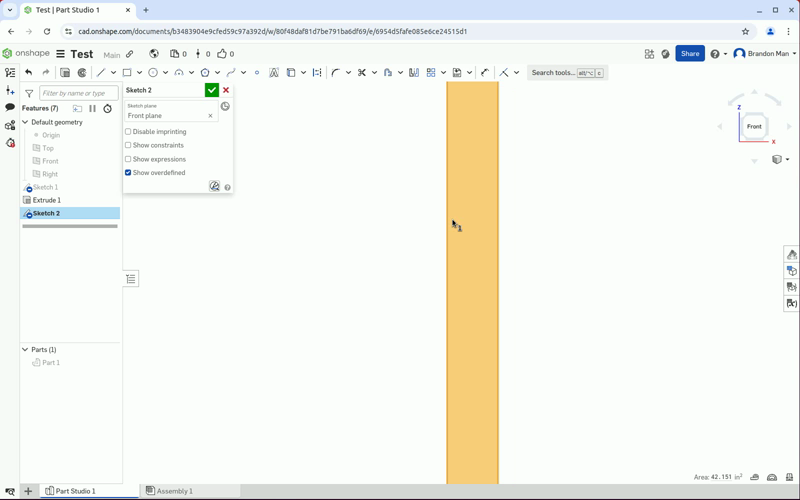
scroll(-6)
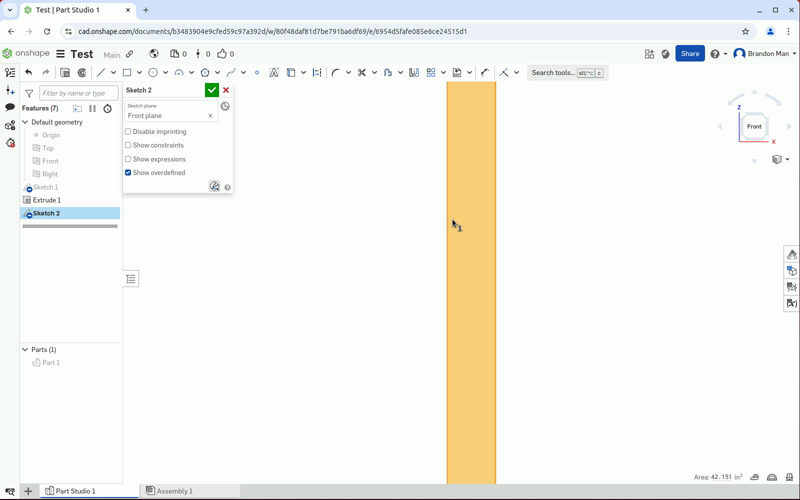
scroll(-6)
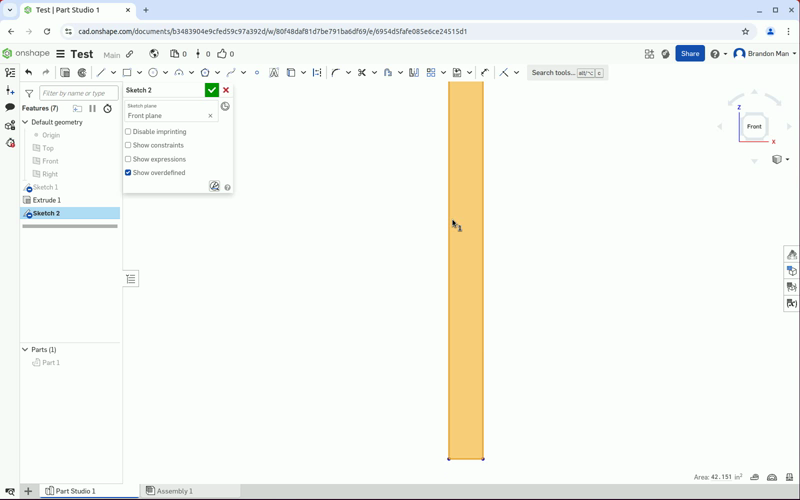
scroll(-6)
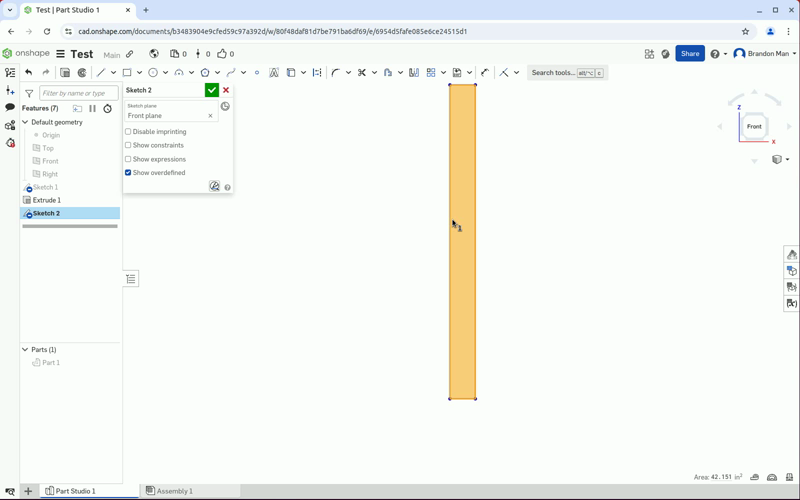
scroll(-6)
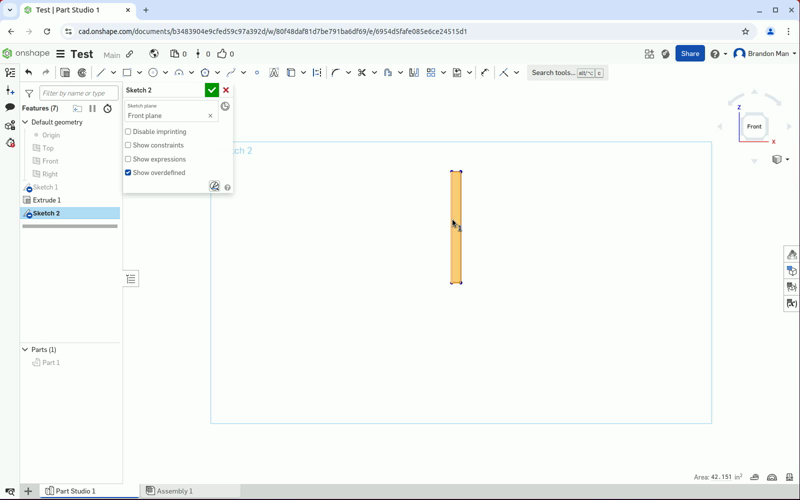
mouse_move(73, 352)
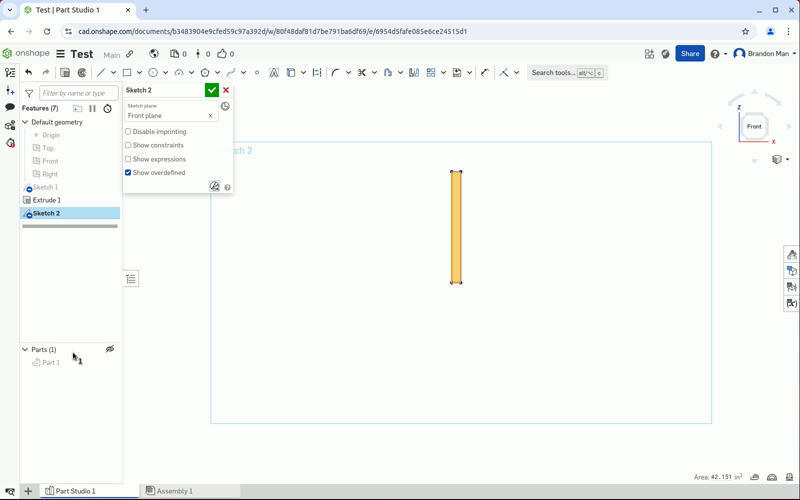
key(shift+y)
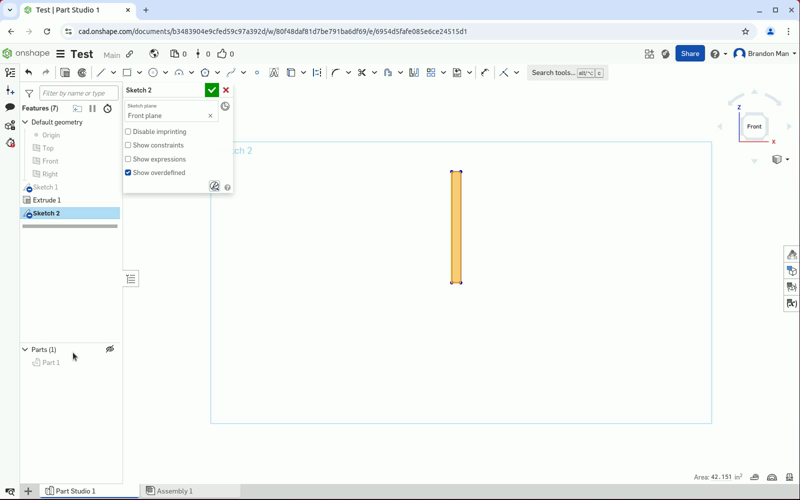
key(shift+e)
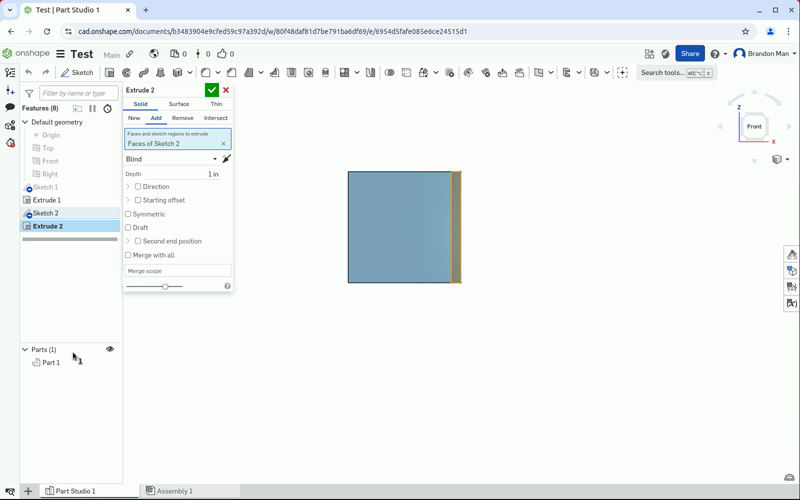
mouse_move(143, 106)
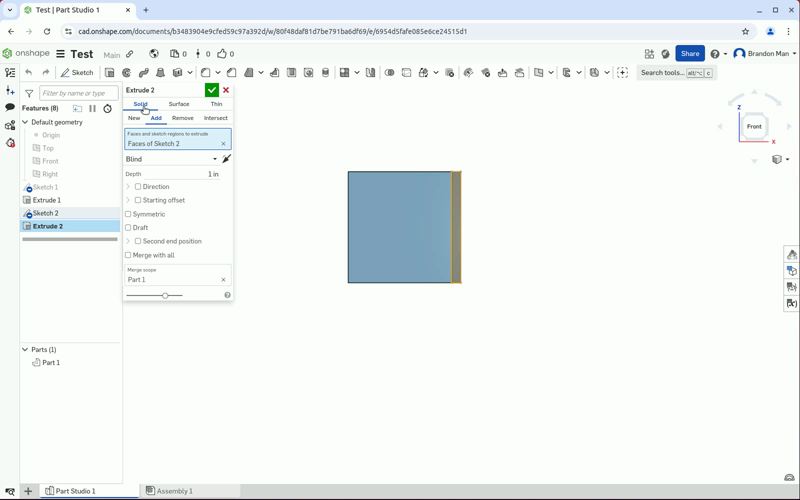
click(143, 106)
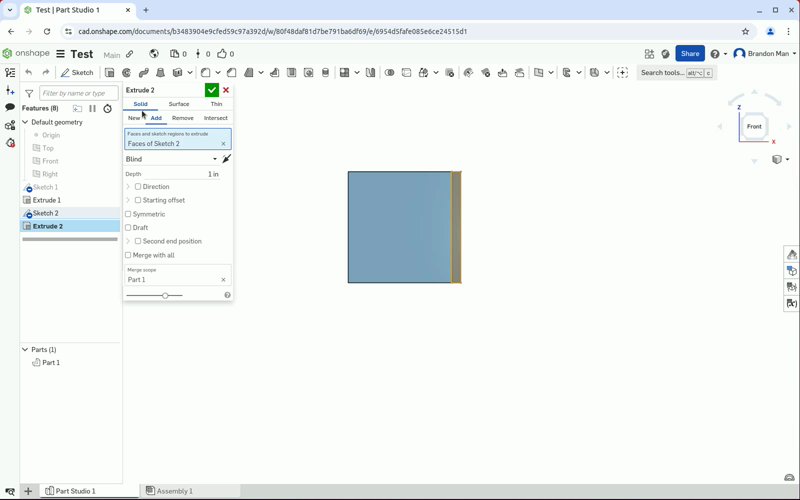
mouse_move(137, 120)
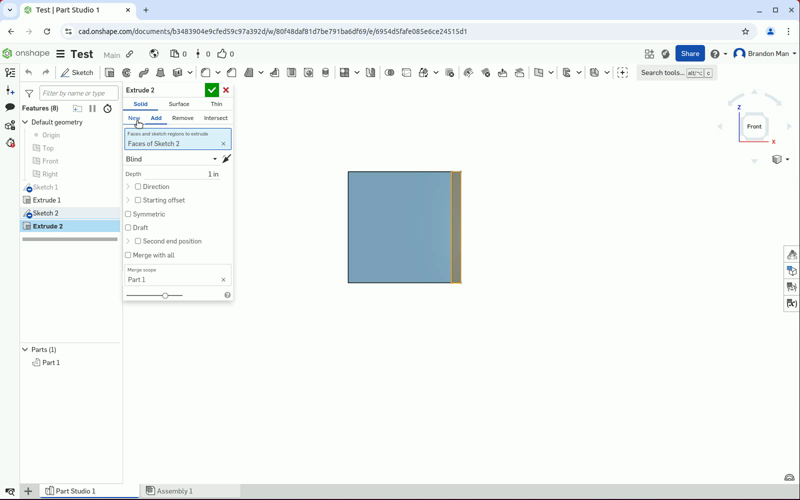
click(137, 120)
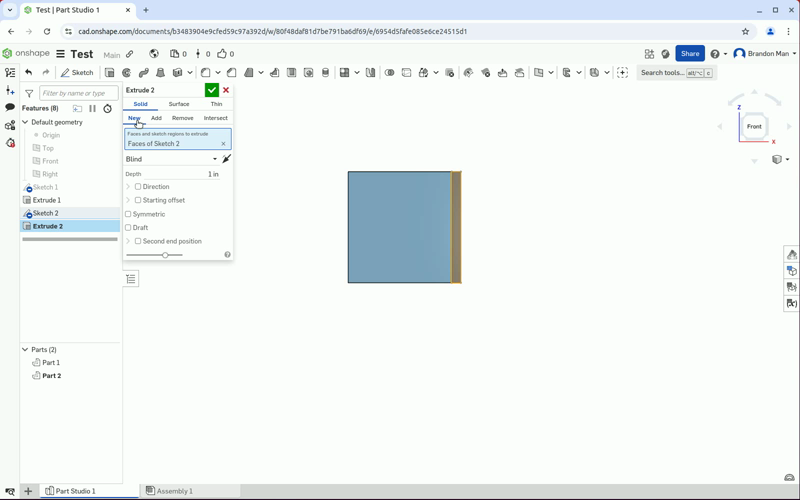
key(tab, 4)
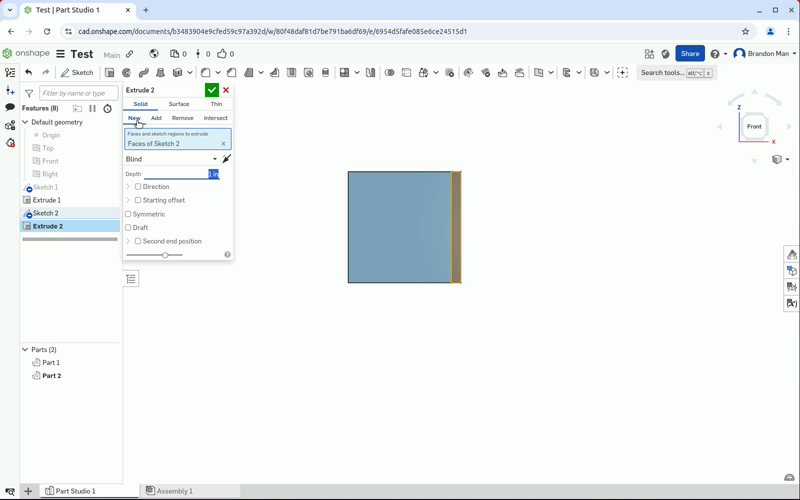
text(0.241)
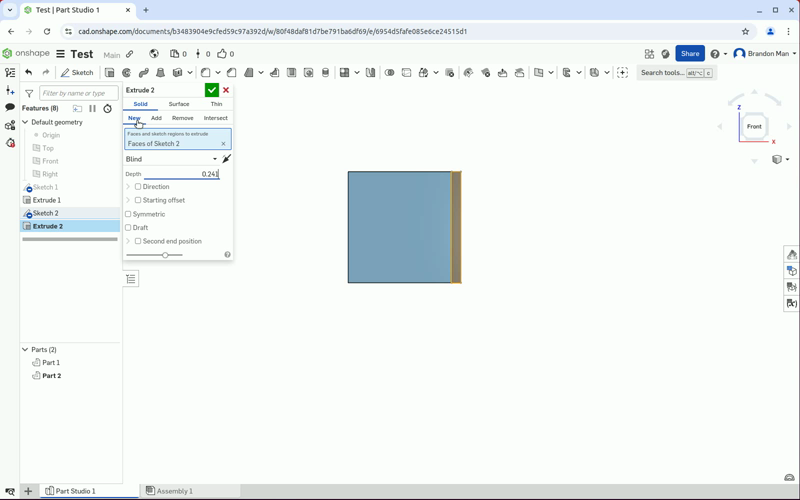
key(enter)
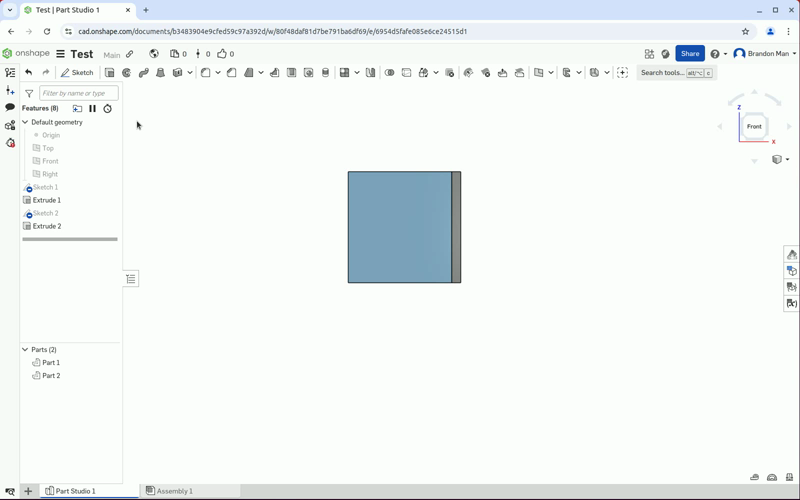
key(shift+h)
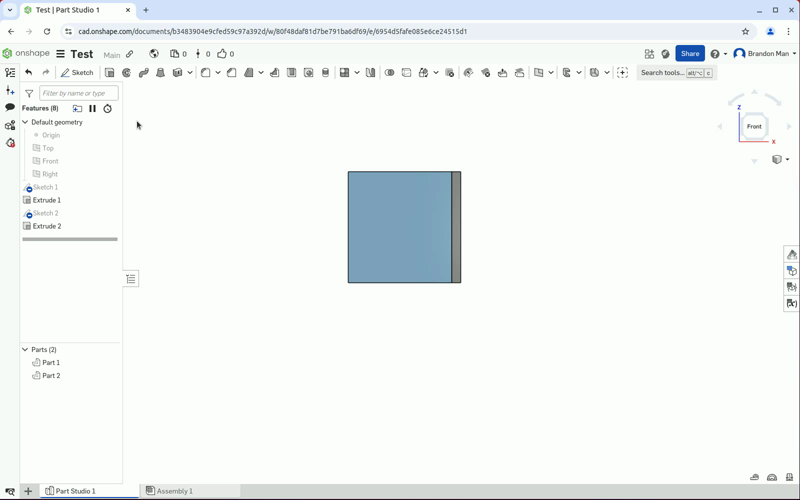
key(shift+h)
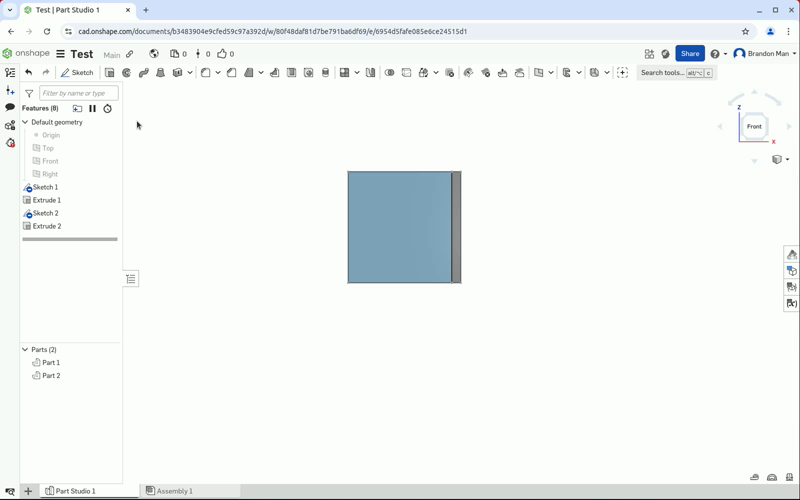
key(shift+7)
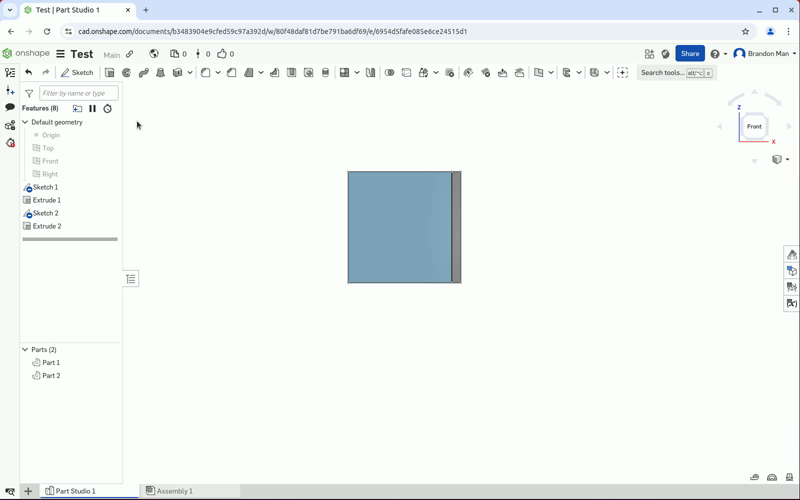
key(left, 2)
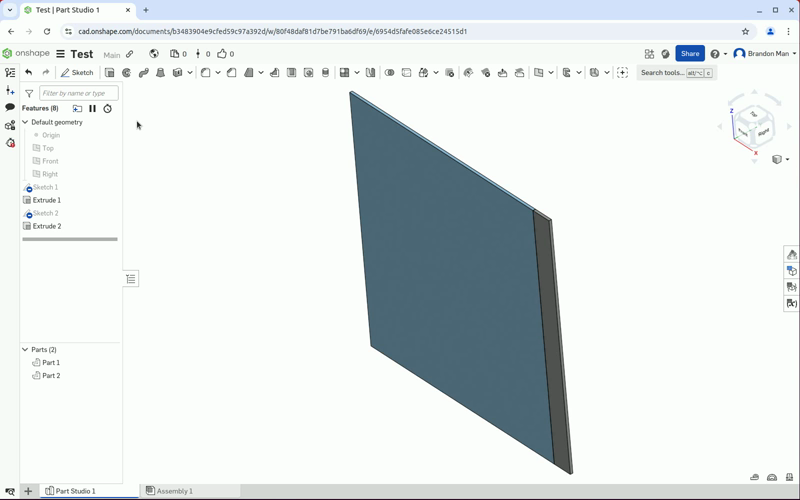
key(down, 2)
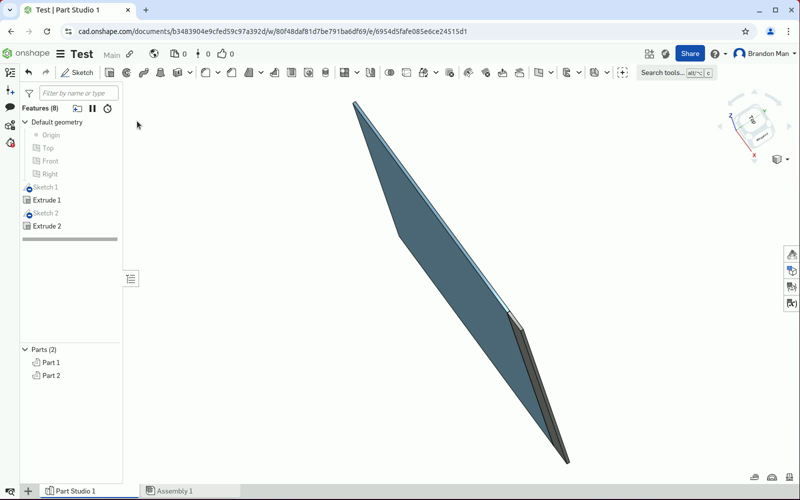
key(up, 2)
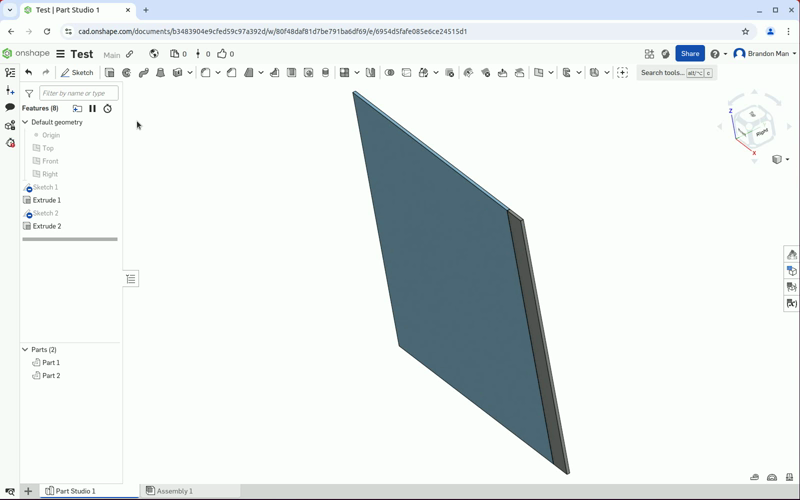
key(right, 2)
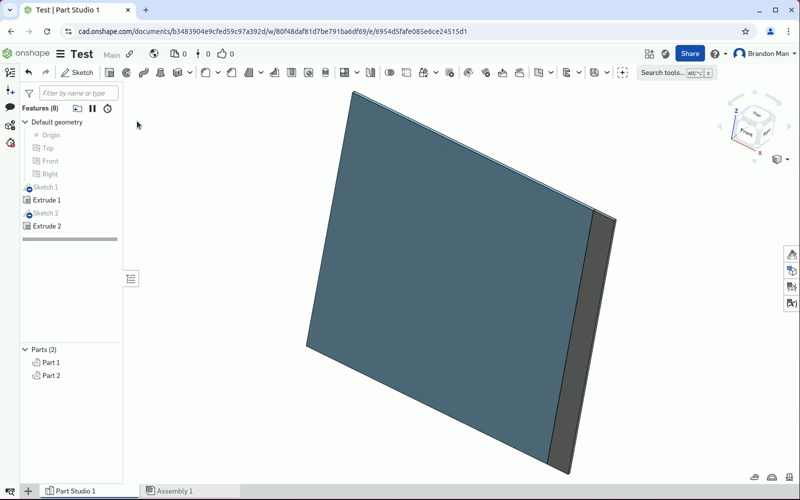
mouse_move(73, 189)
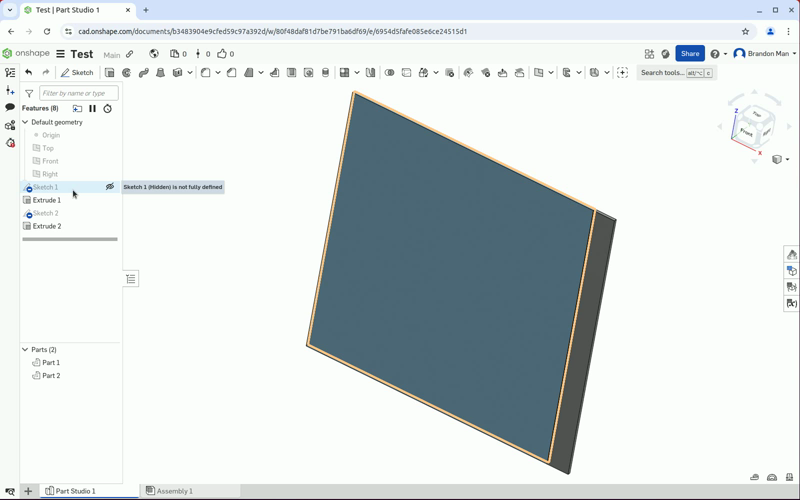
click(73, 189)